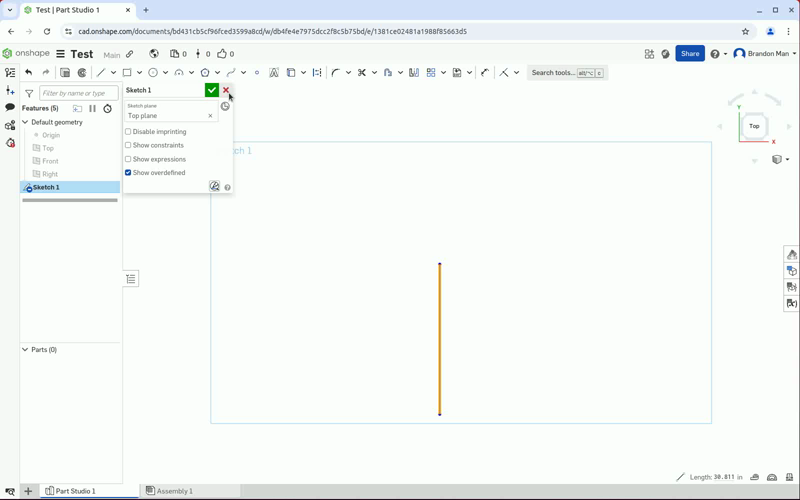
key(shift+h)
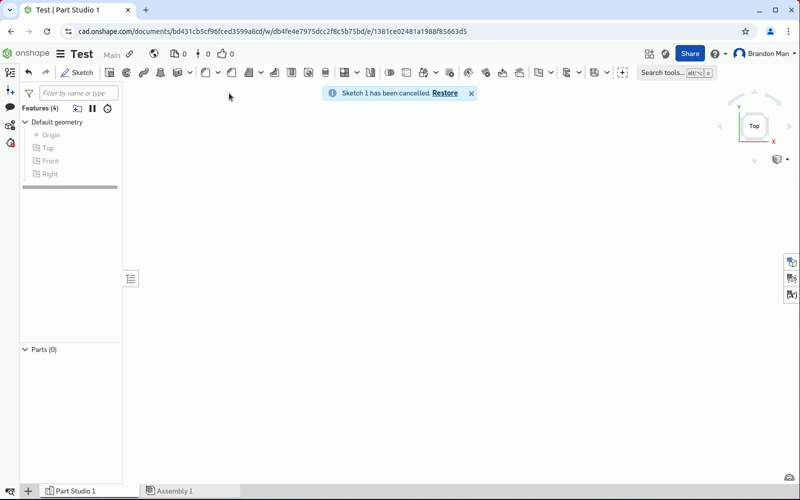
mouse_move(73, 352)
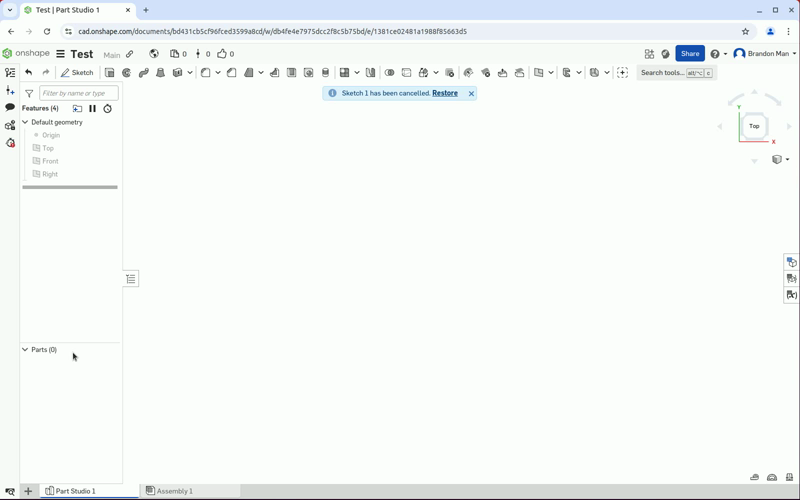
key(y)
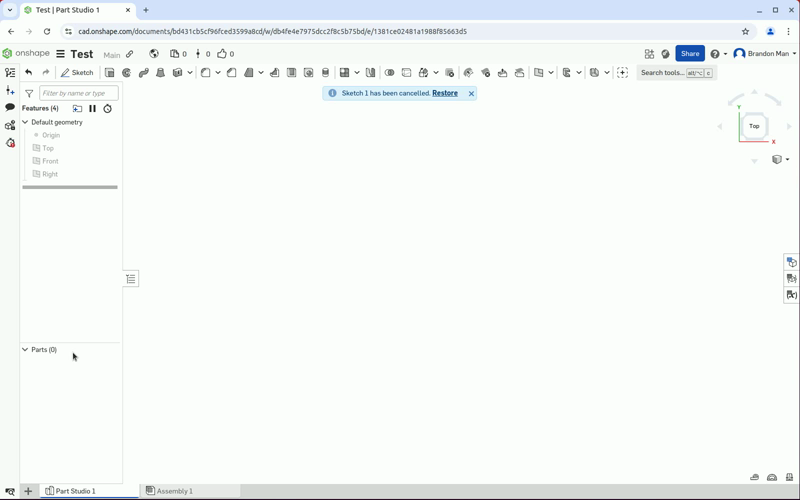
key(shift+p)
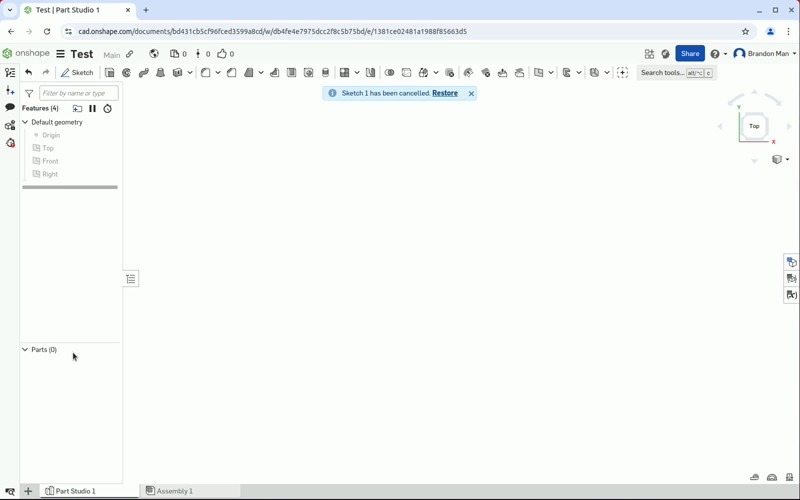
key(space)
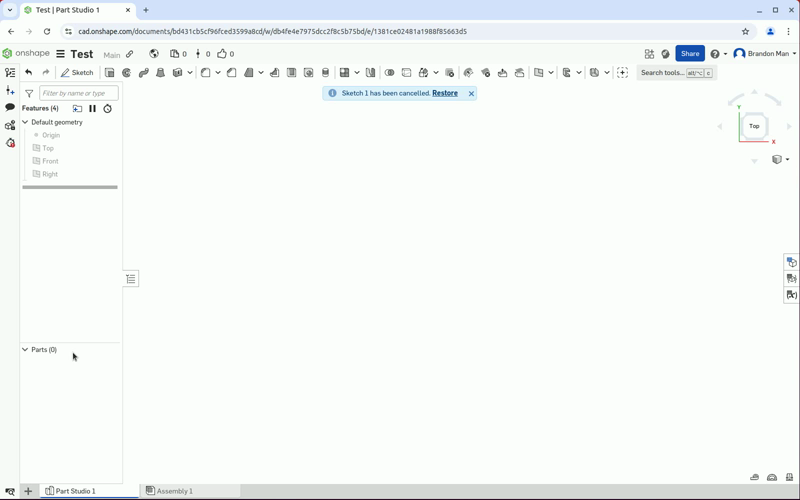
key_down(shift)
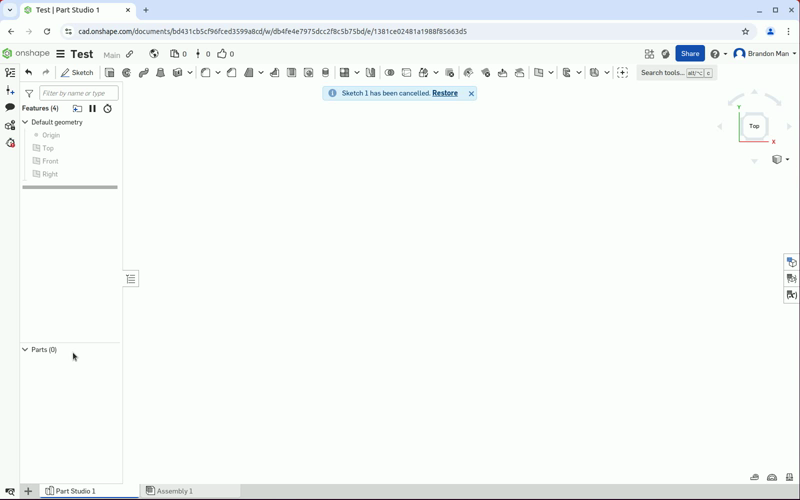
key(up)
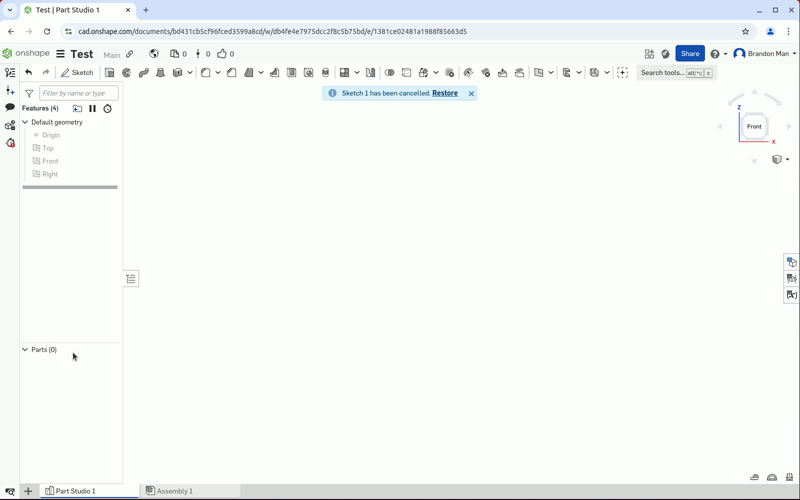
key_up(shift)
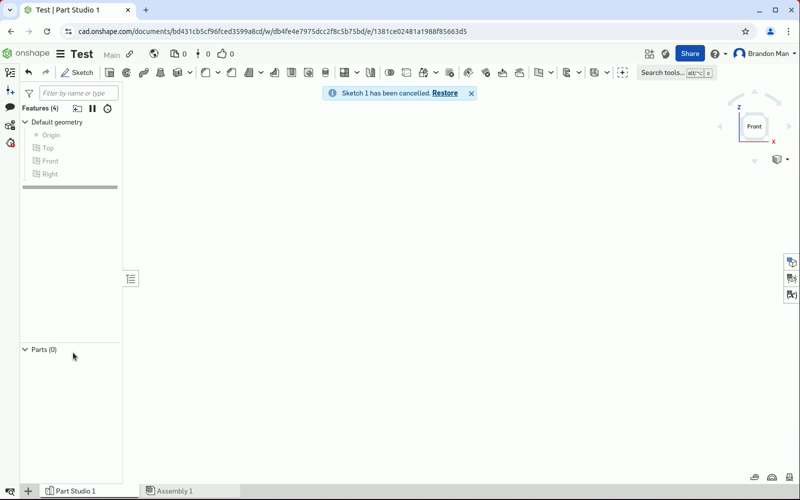
mouse_move(73, 352)
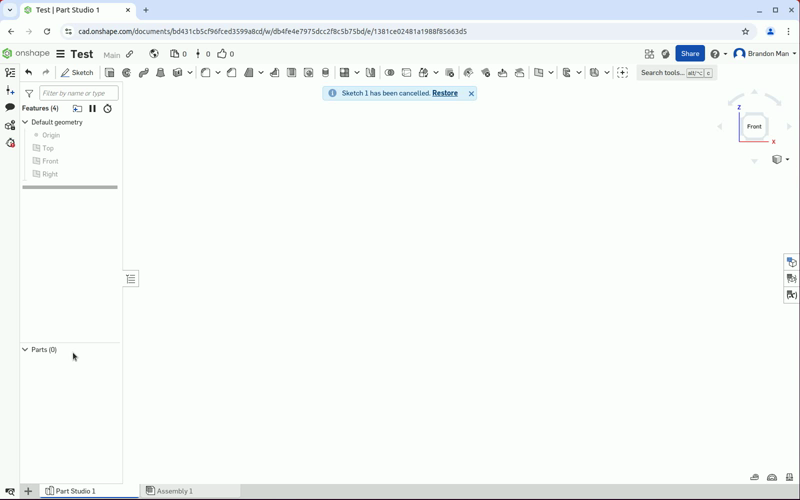
key(shift+y)
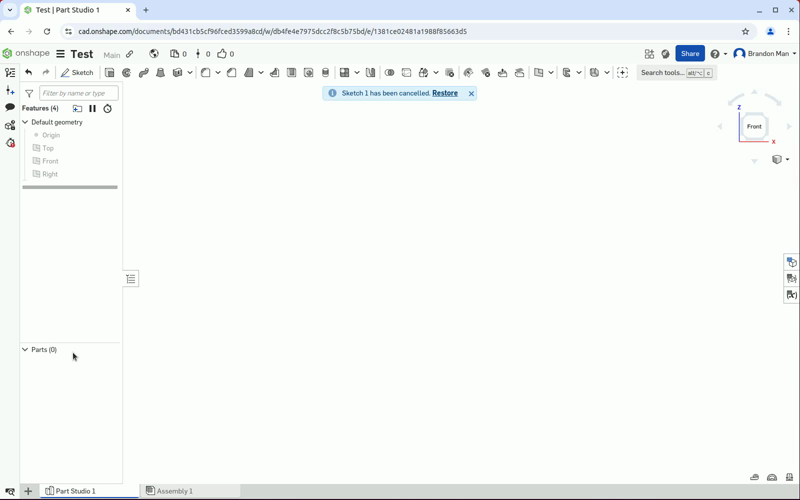
key(shift+s)
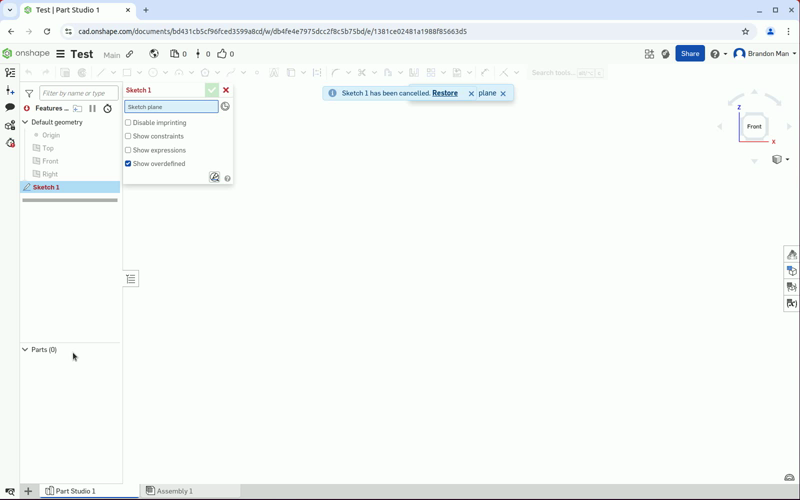
mouse_move(73, 163)
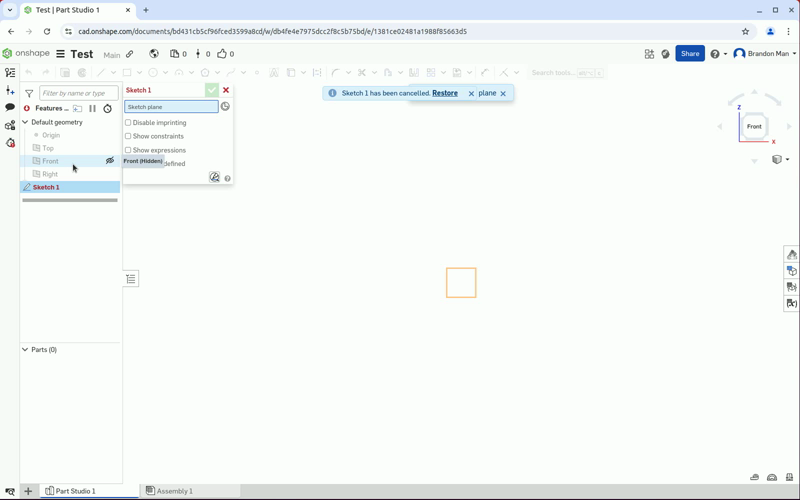
click(73, 163)
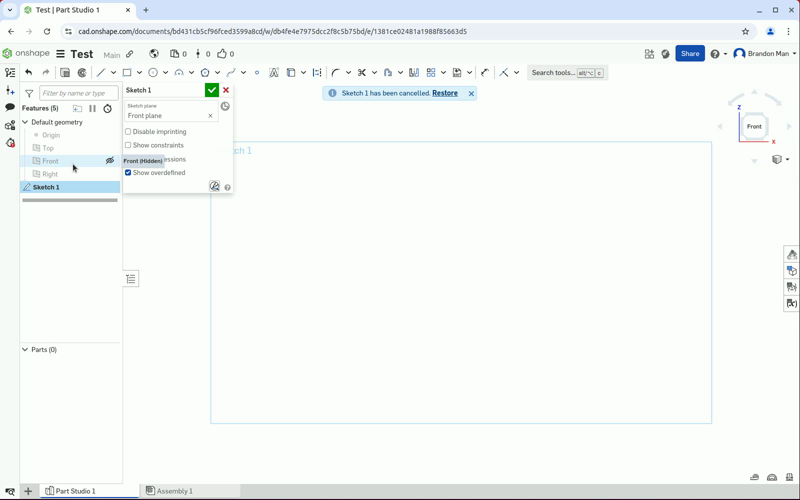
mouse_move(73, 352)
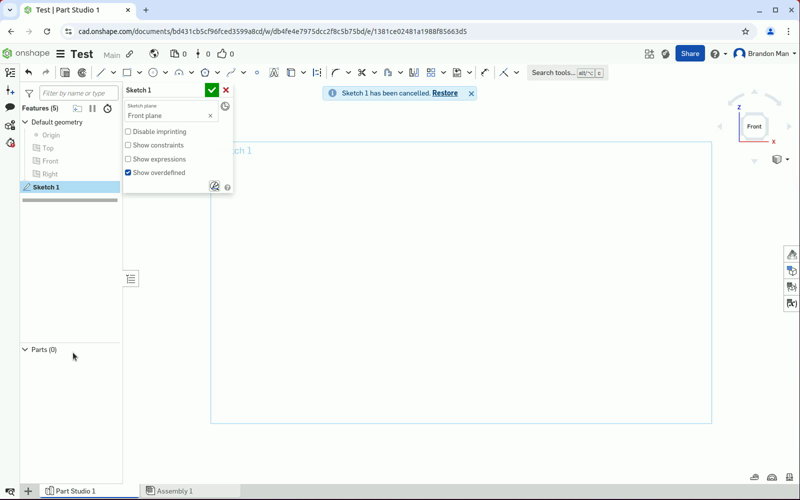
key(y)
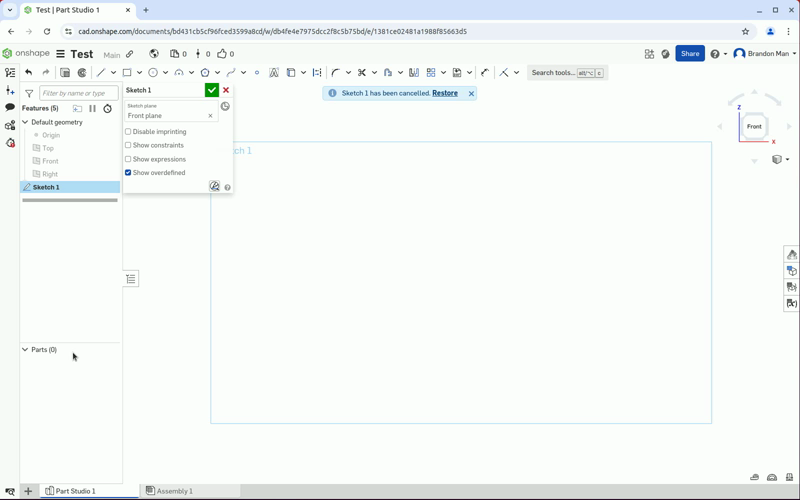
key(c)
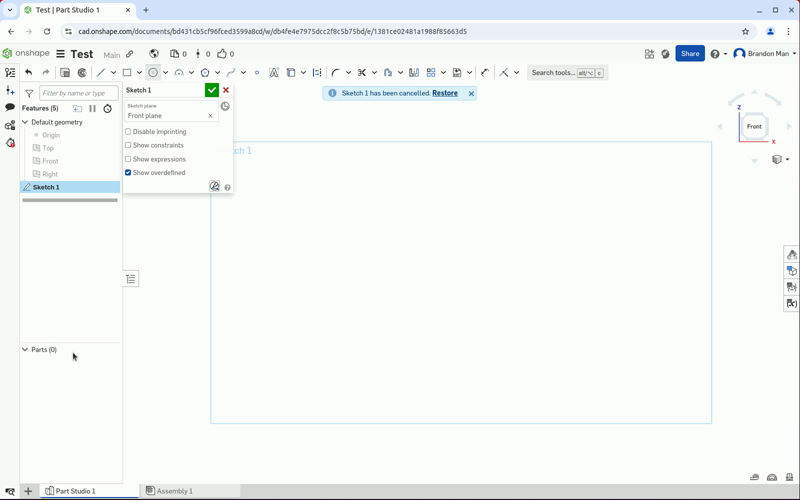
key_down(shift)
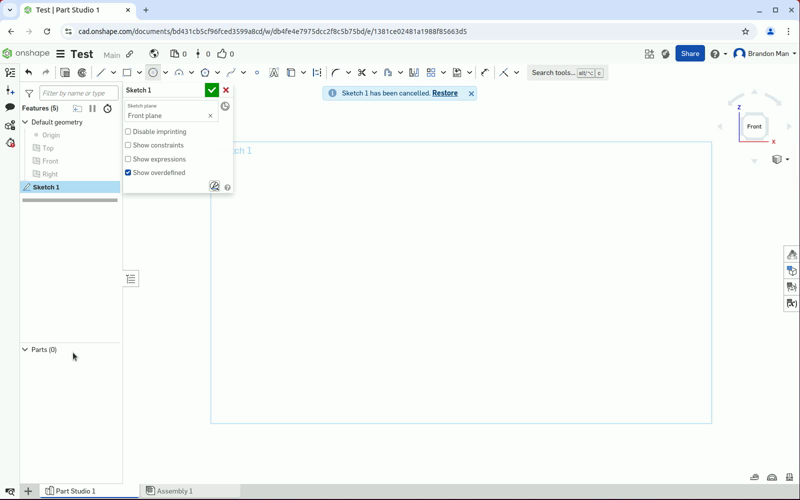
mouse_move(460, 282)
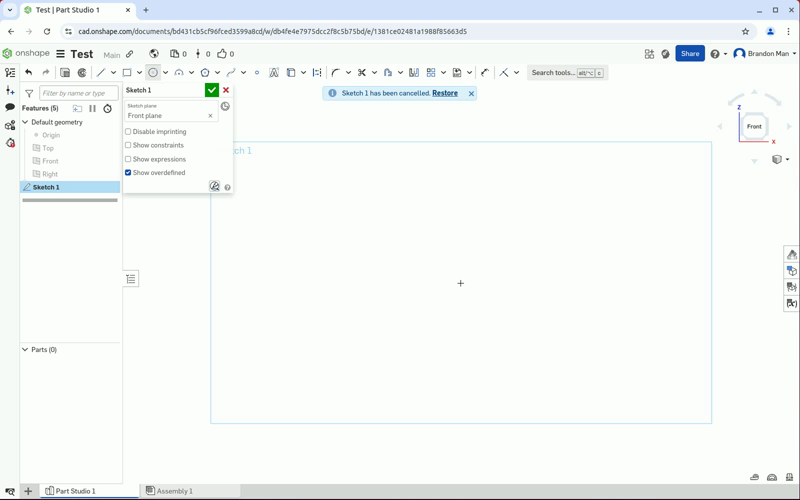
click(460, 282)
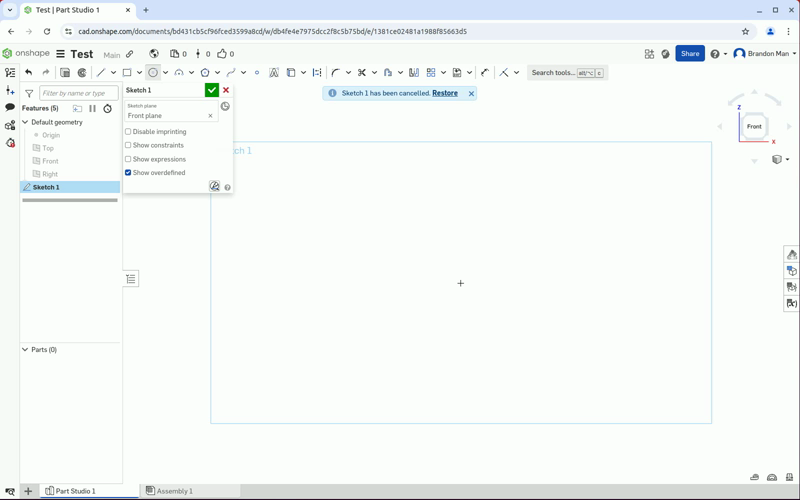
key_up(shift)
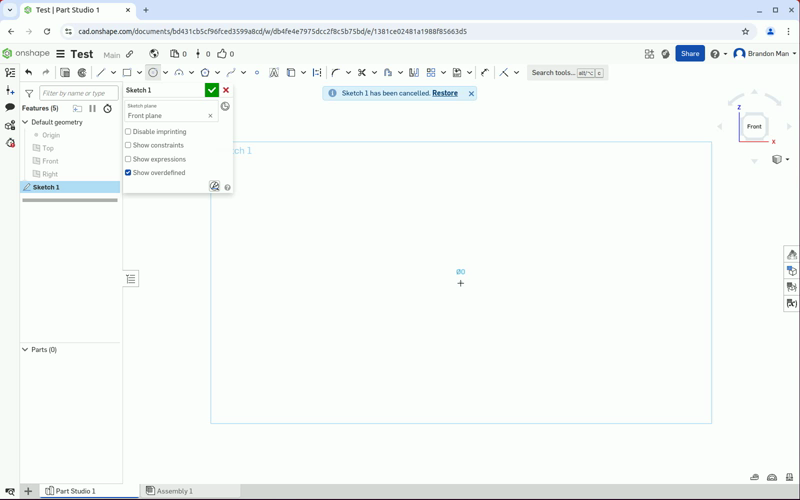
mouse_move(505, 282)
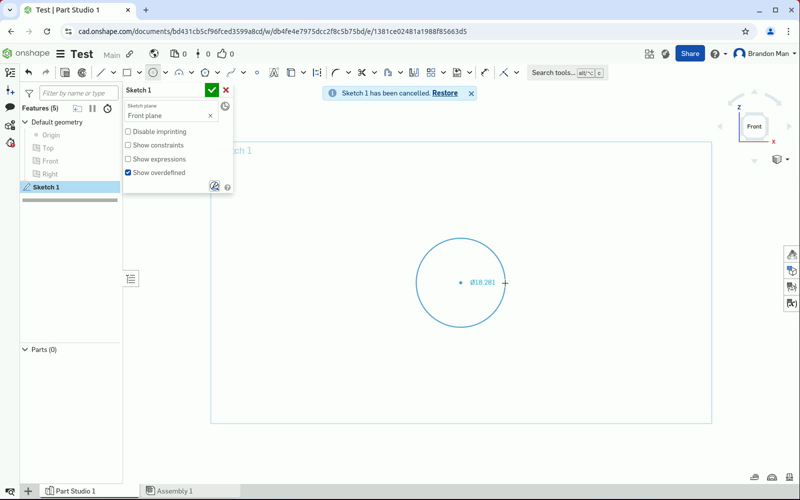
click(505, 282)
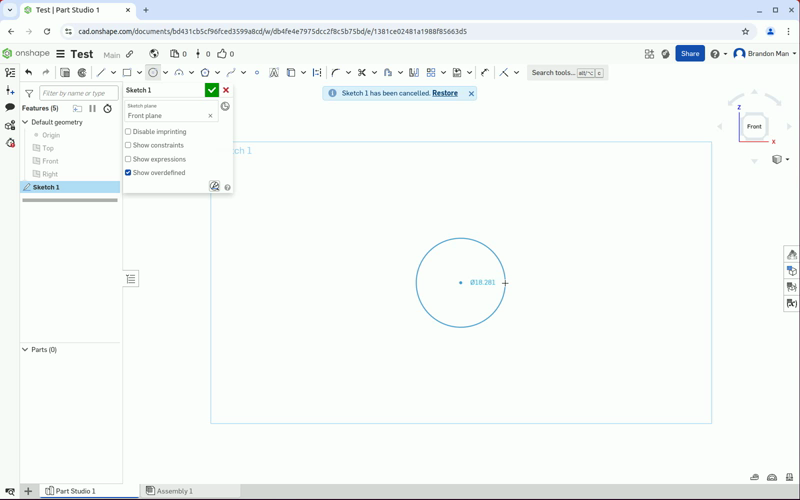
key(esc)
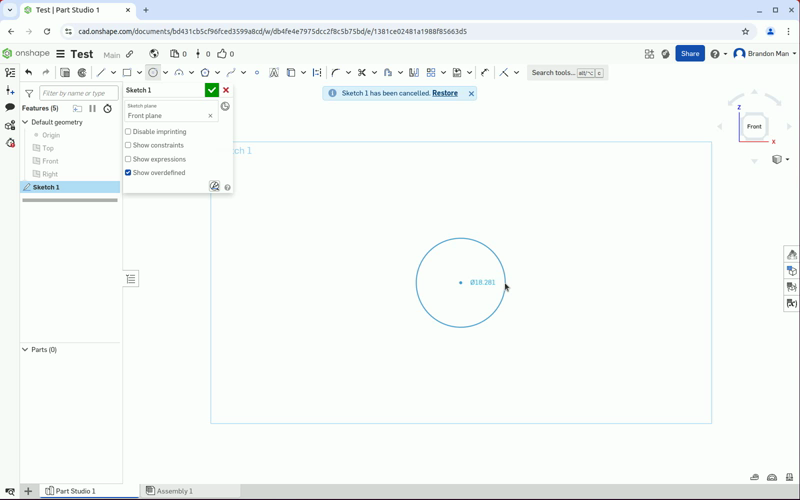
key(c)
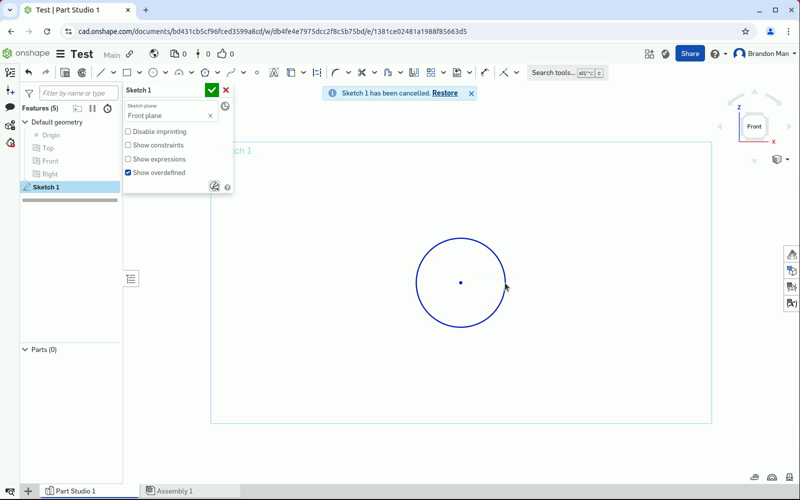
key_down(shift)
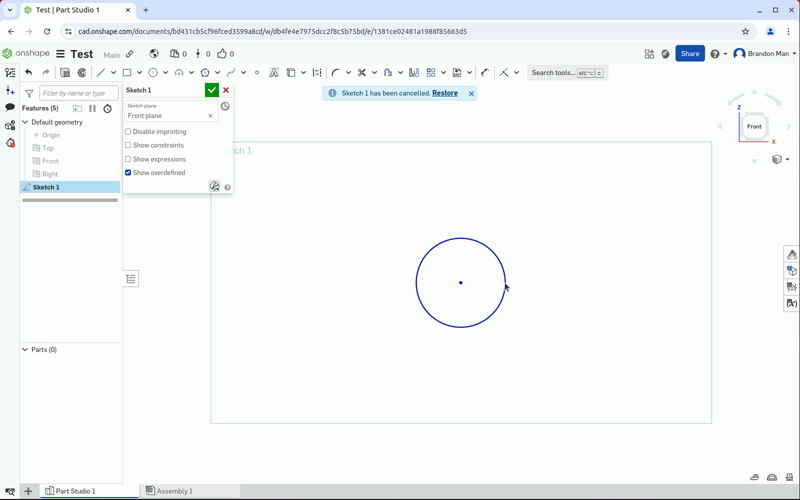
mouse_move(460, 282)
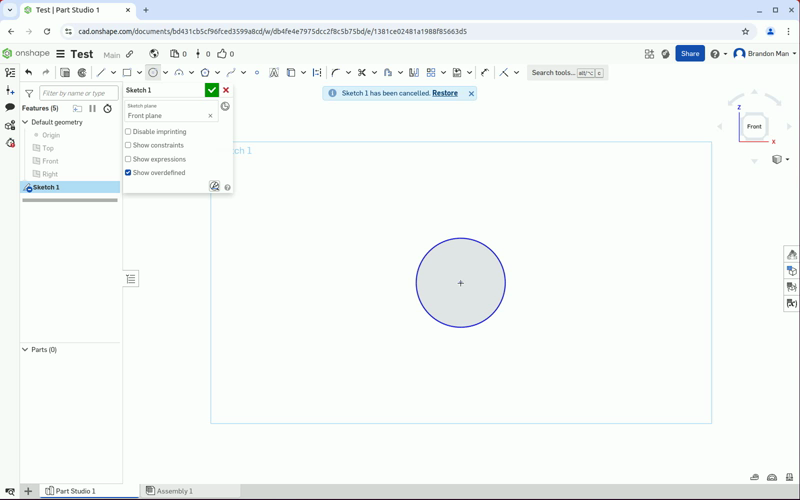
click(460, 282)
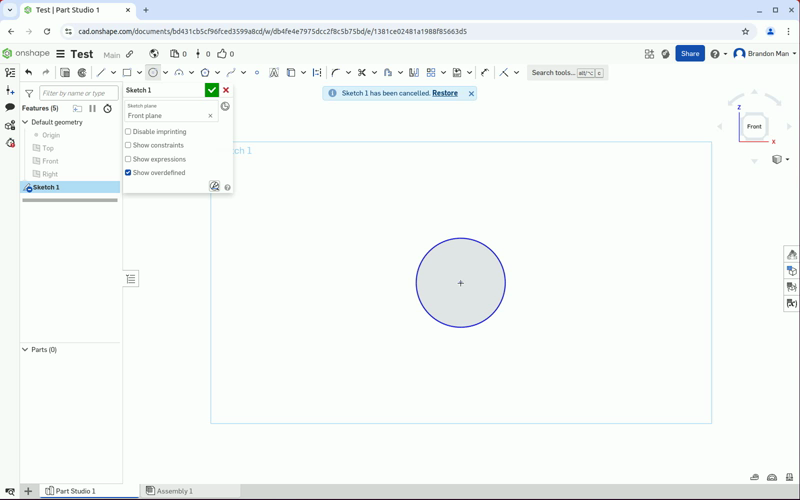
key_up(shift)
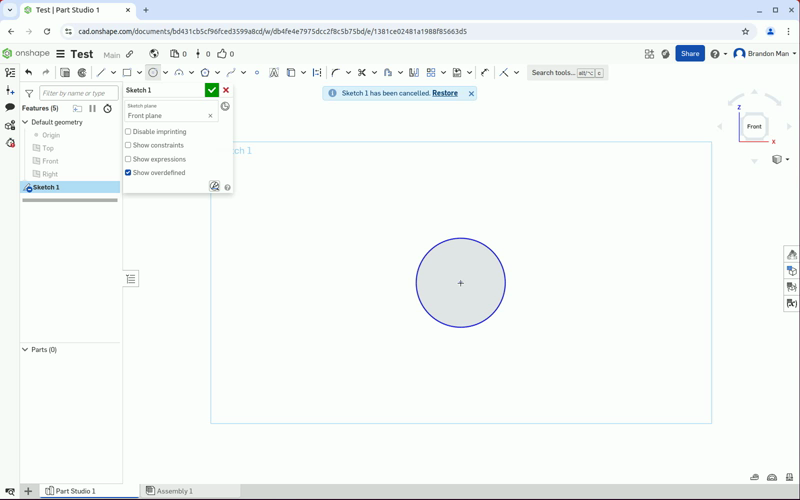
mouse_move(478, 282)
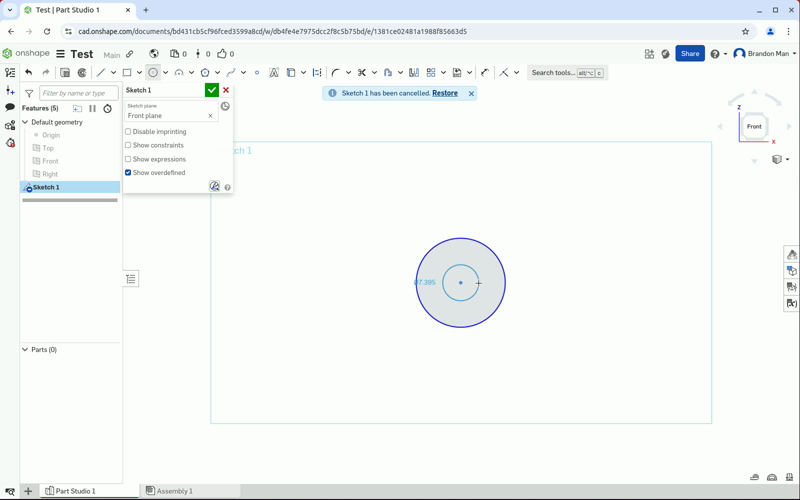
click(478, 282)
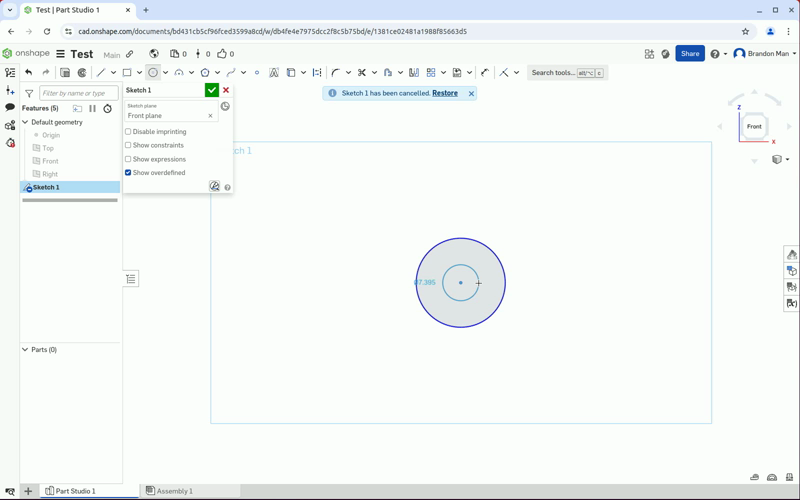
key(esc)
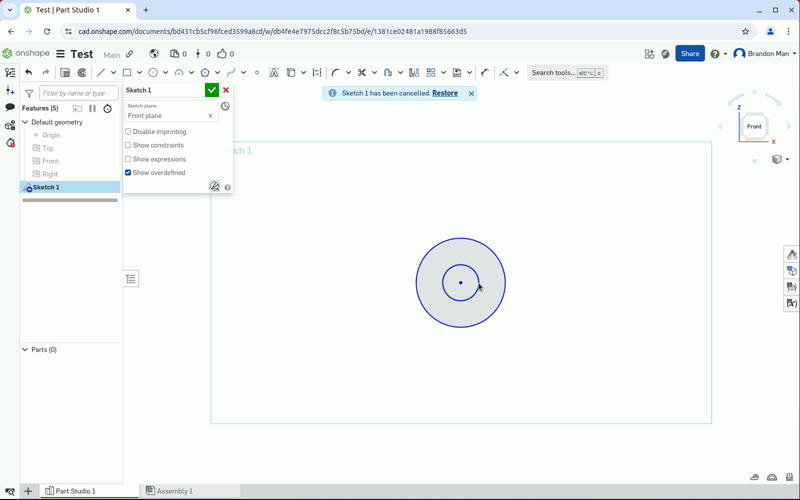
mouse_move(458, 321)
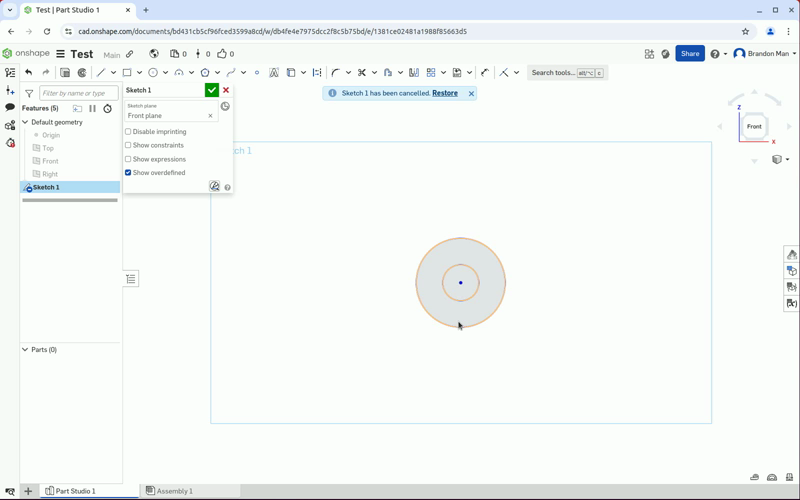
click(458, 321)
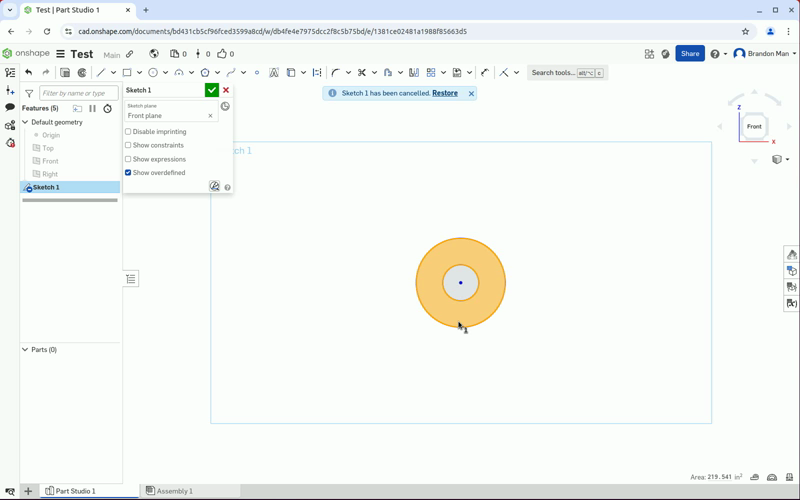
mouse_move(73, 352)
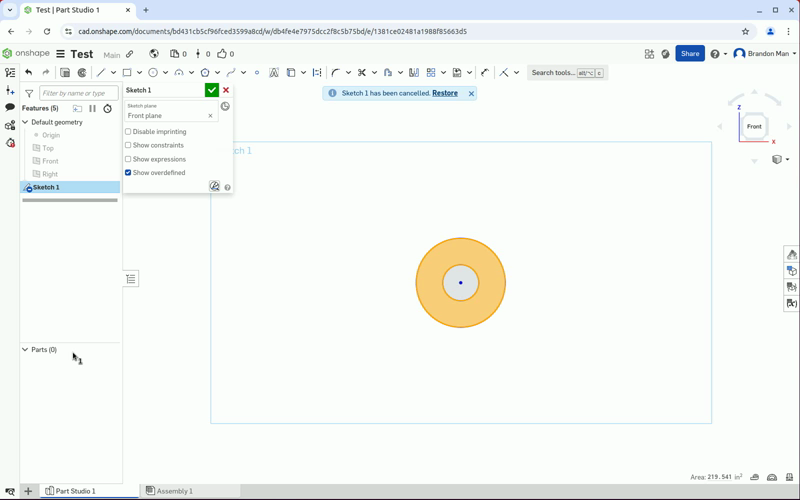
key(shift+y)
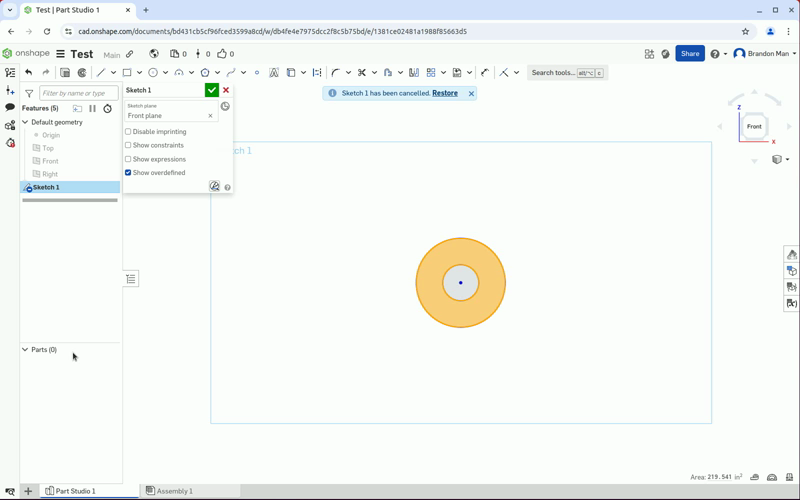
key(shift+e)
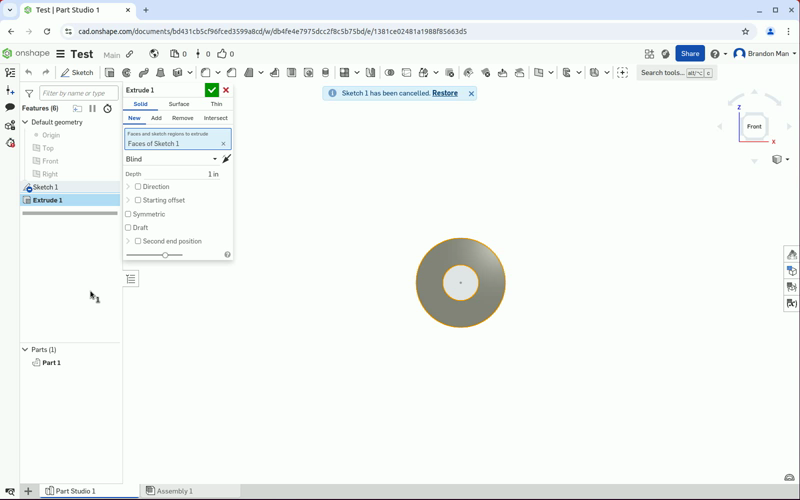
mouse_move(143, 106)
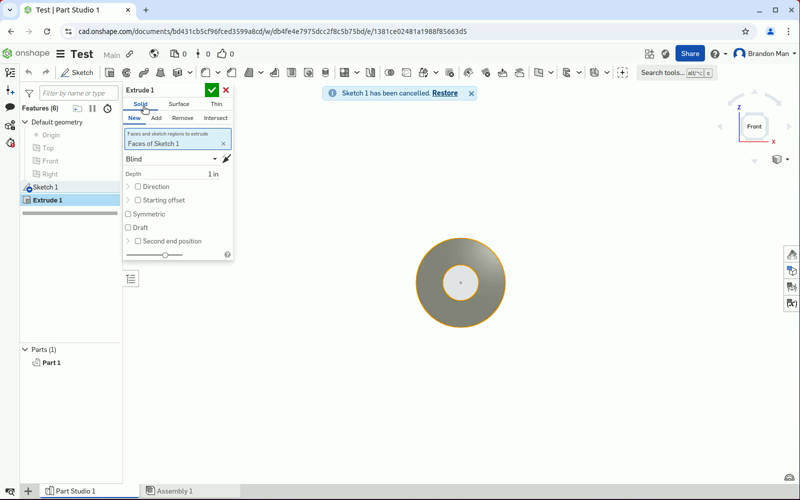
click(143, 106)
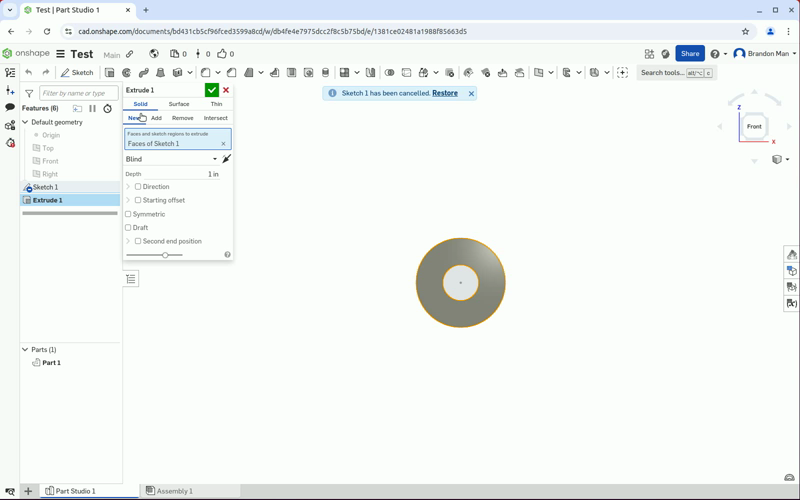
mouse_move(137, 120)
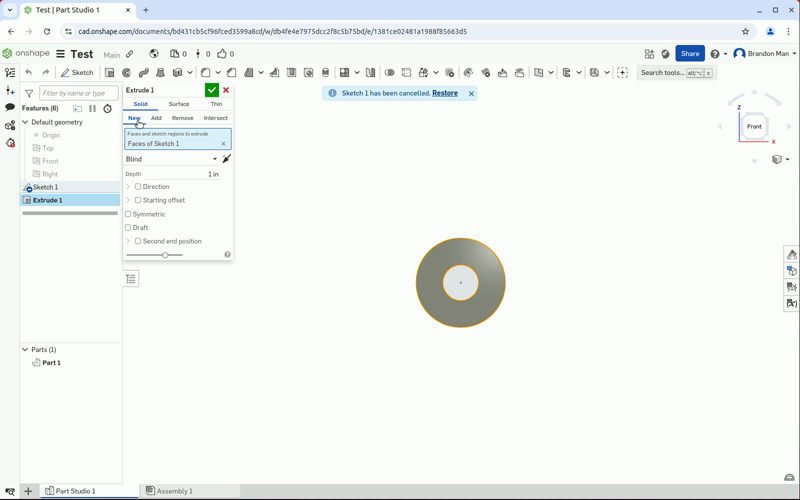
click(137, 120)
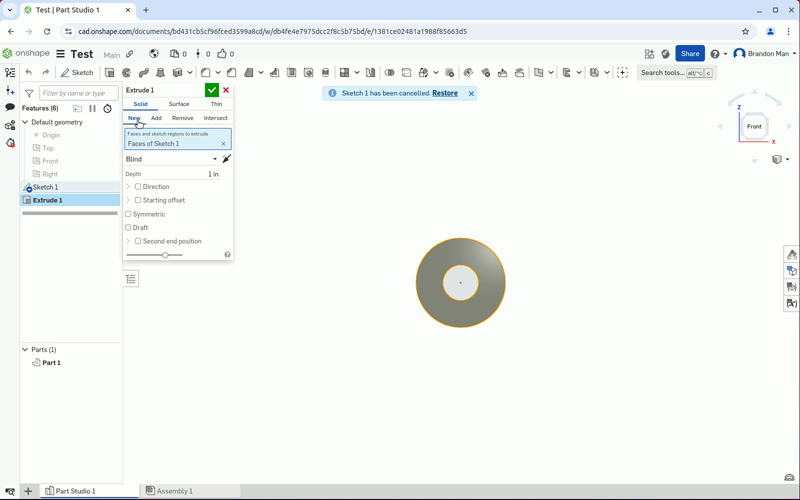
key(tab, 4)
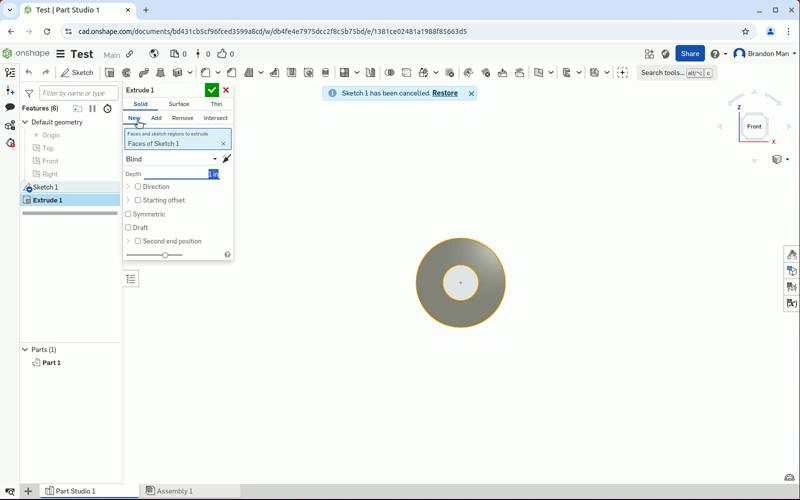
text(3.611)
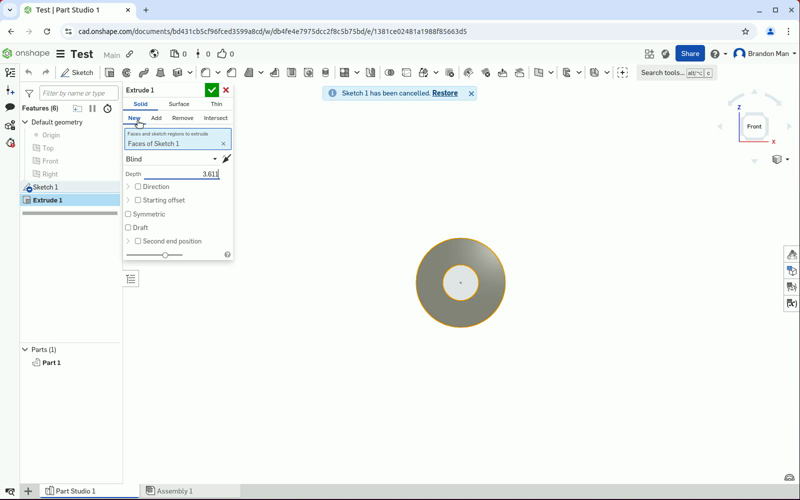
key(enter)
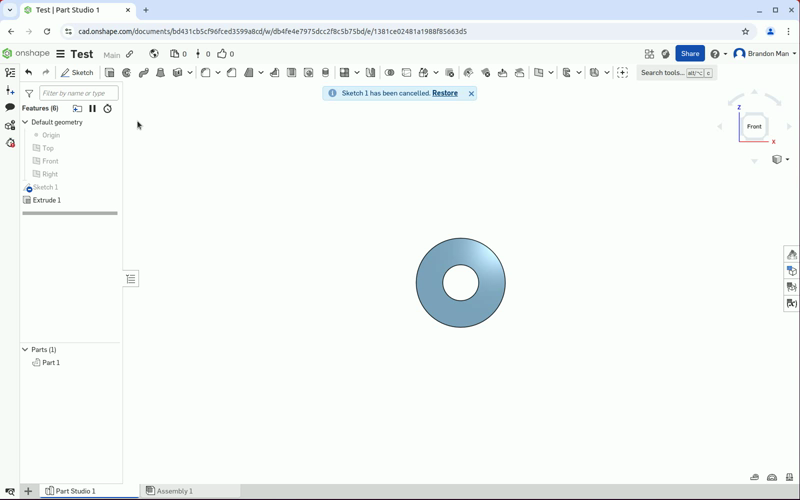
key(shift+h)
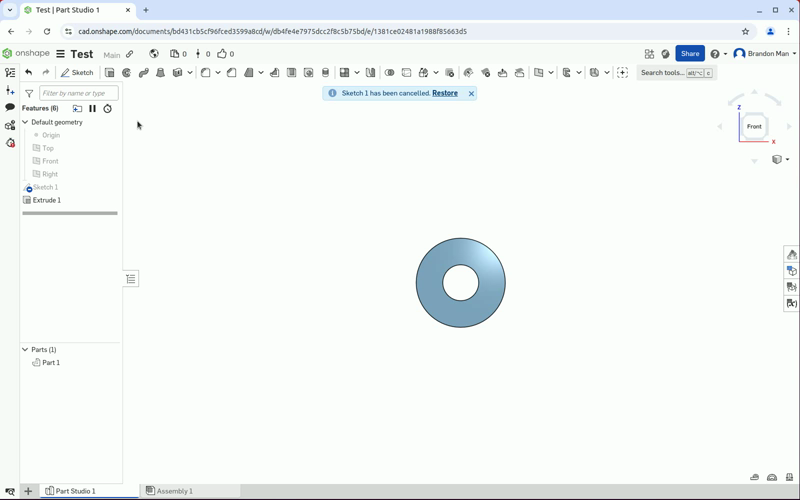
key(shift+h)
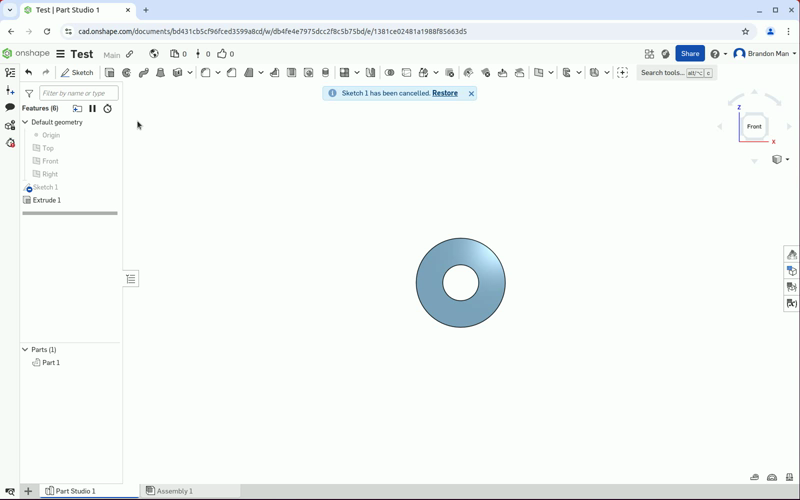
mouse_move(73, 189)
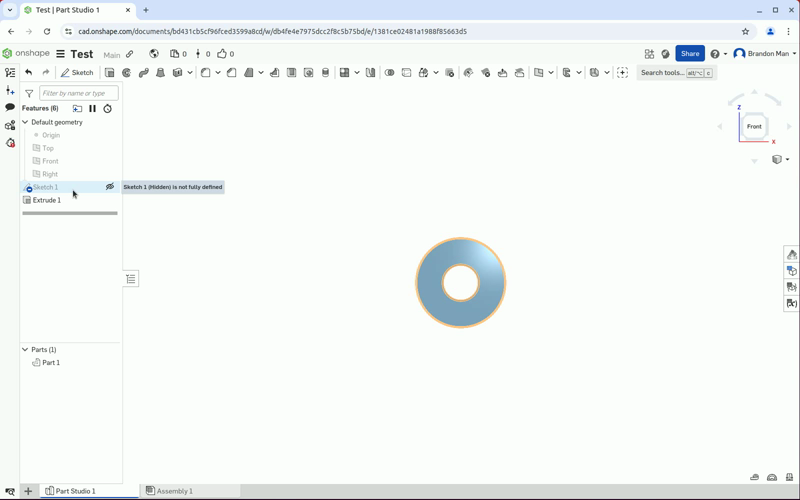
click(73, 189)
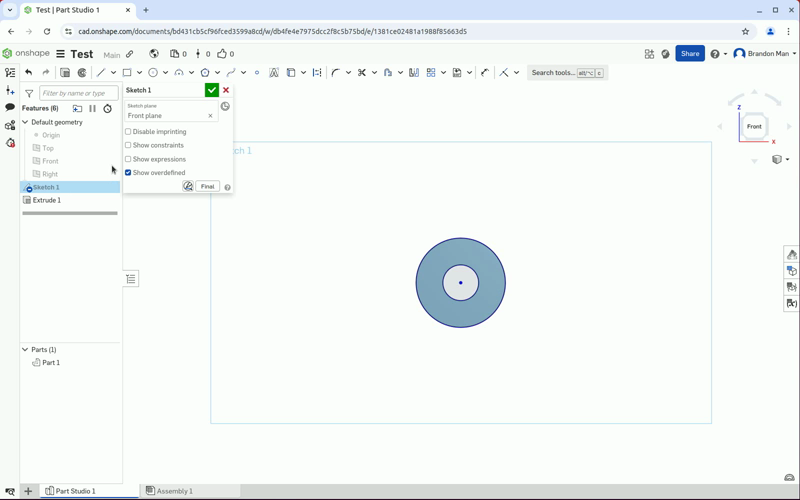
mouse_move(229, 92)
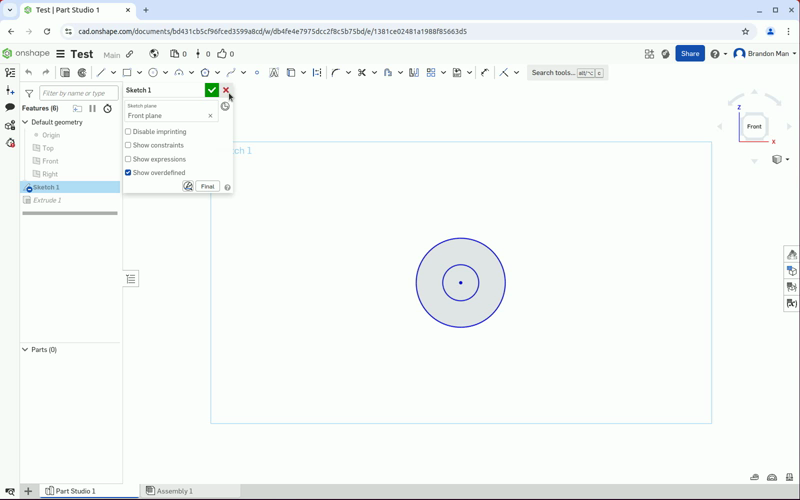
click(229, 92)
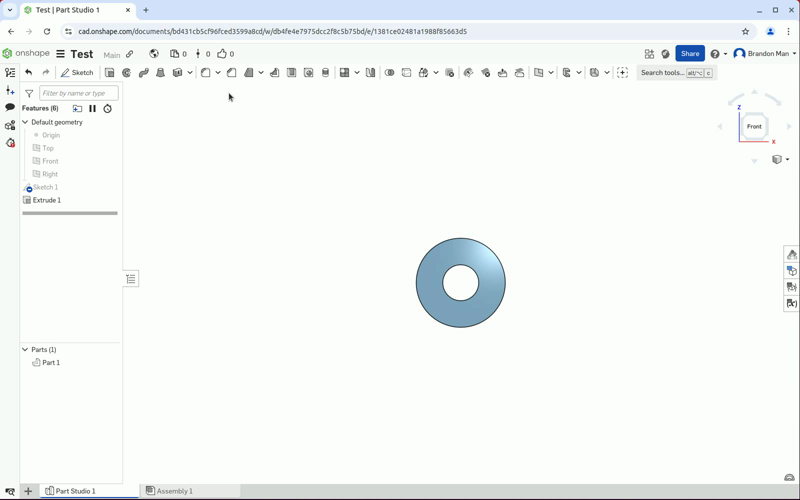
mouse_move(541, 75)
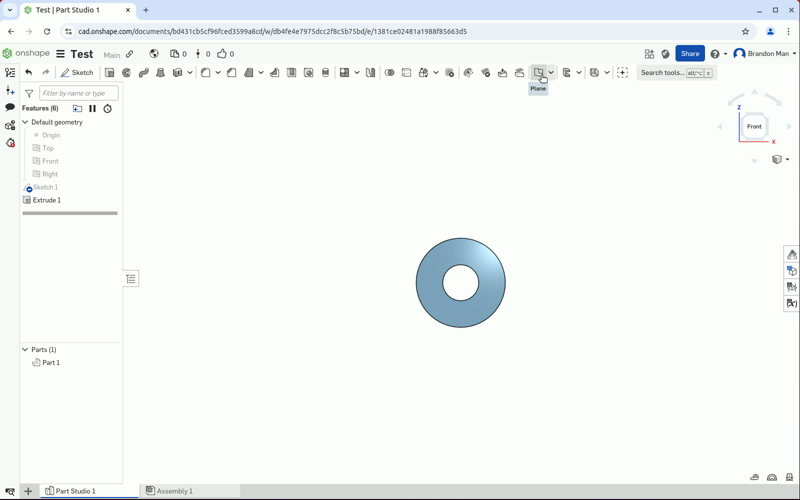
click(541, 75)
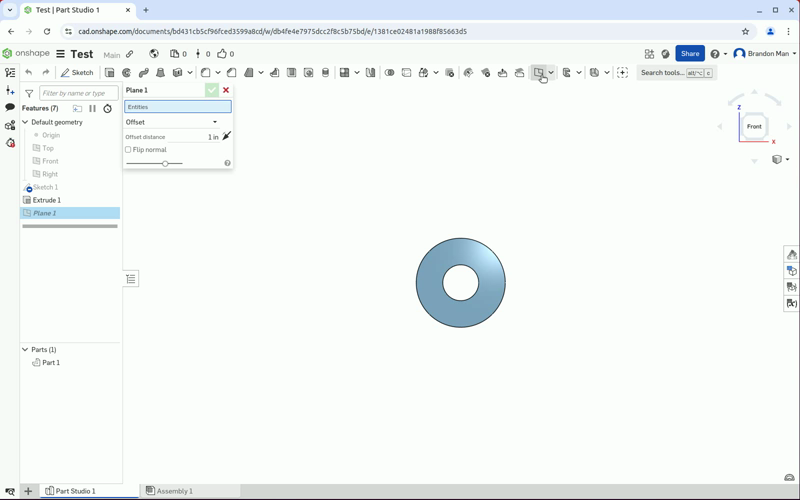
mouse_move(73, 163)
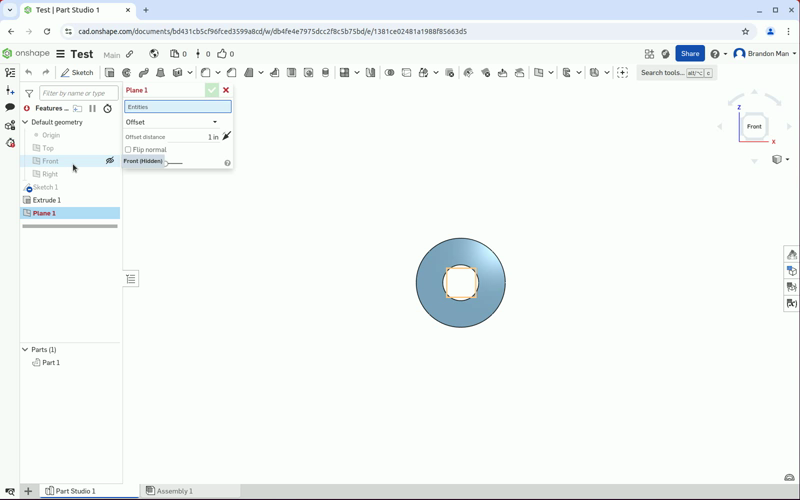
click(73, 163)
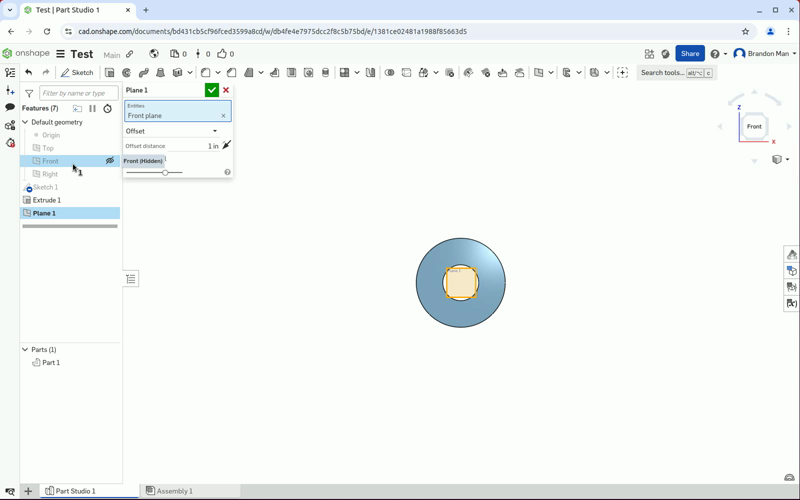
key(tab, 2)
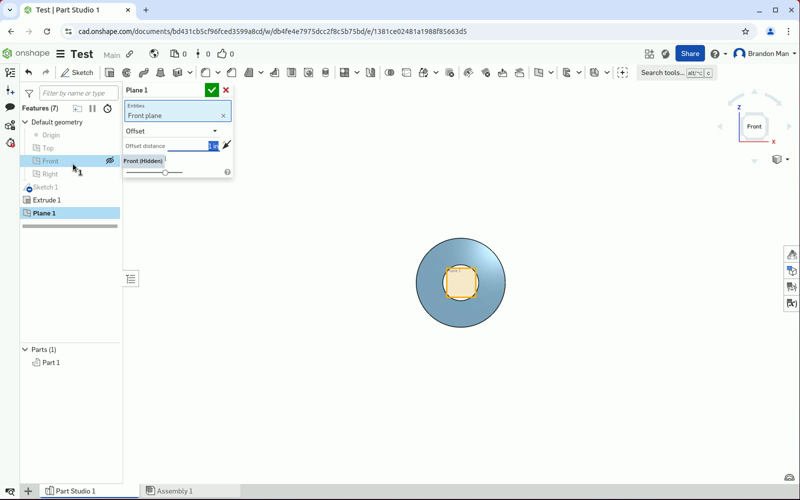
text(3.605)
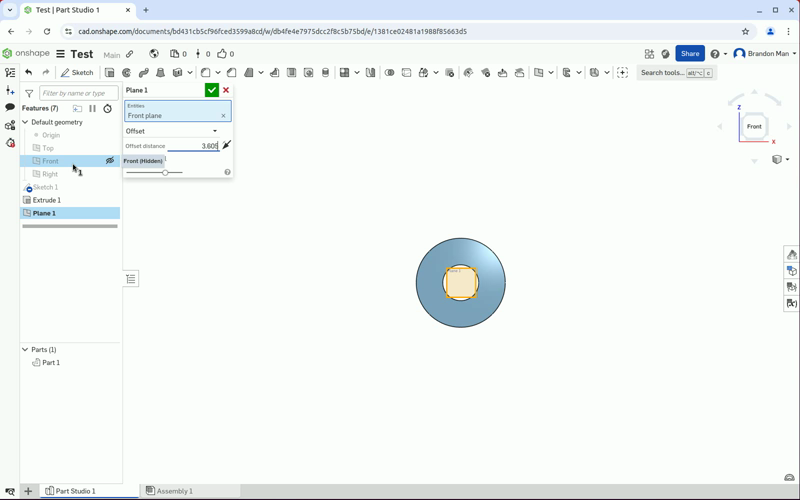
key(enter, 2)
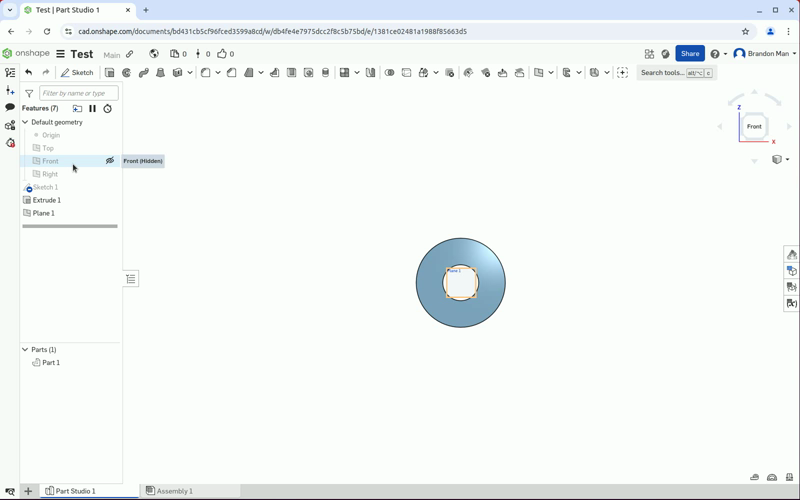
key(shift+s)
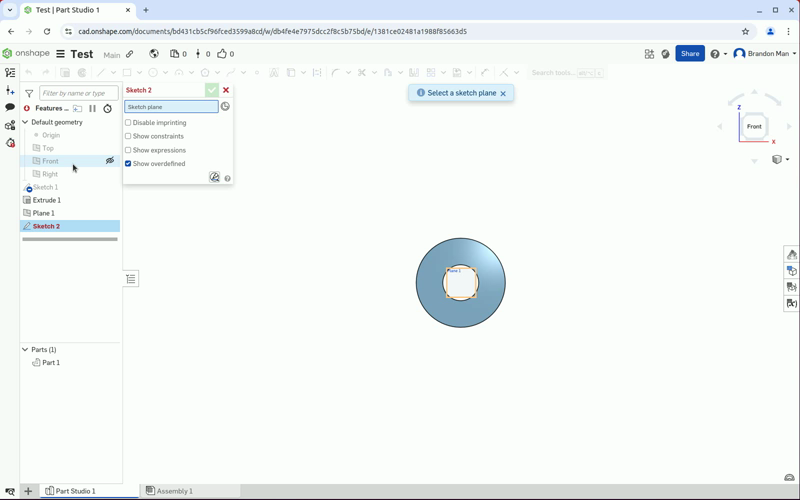
mouse_move(73, 215)
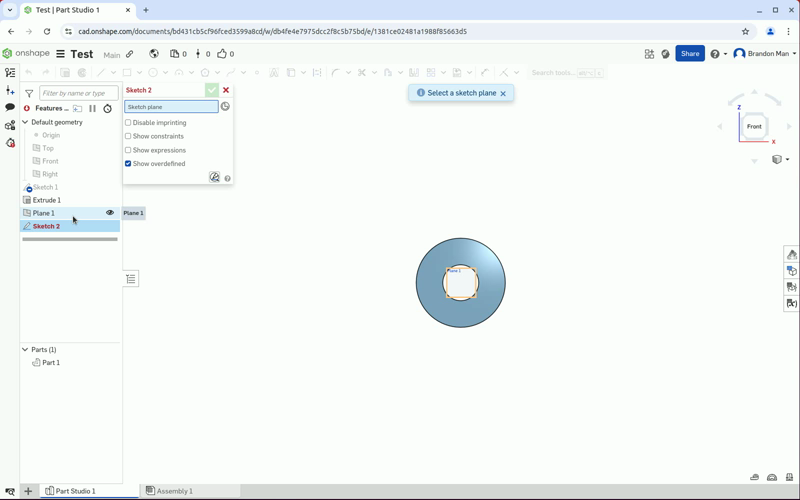
click(73, 215)
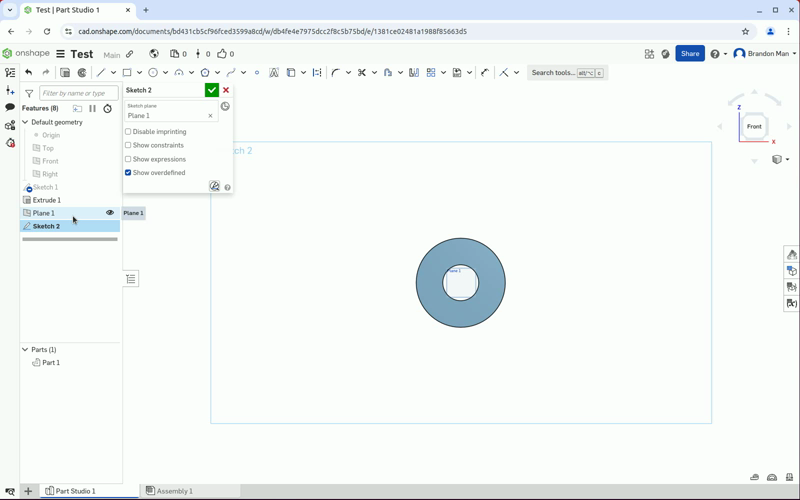
mouse_move(73, 352)
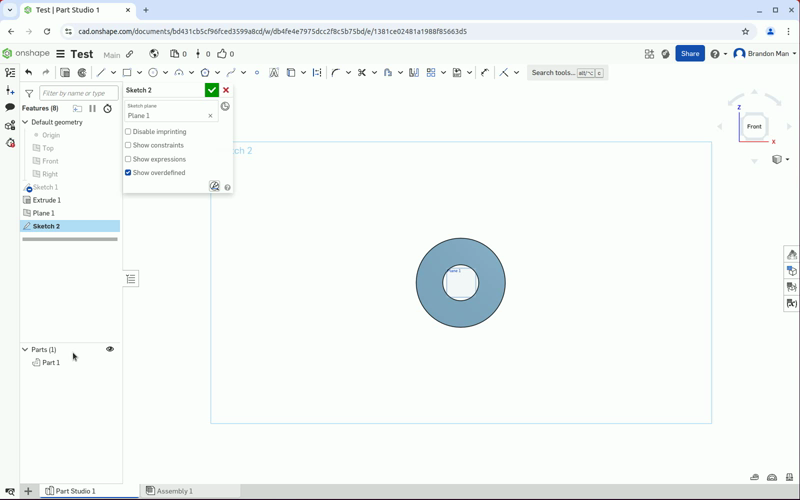
key(y)
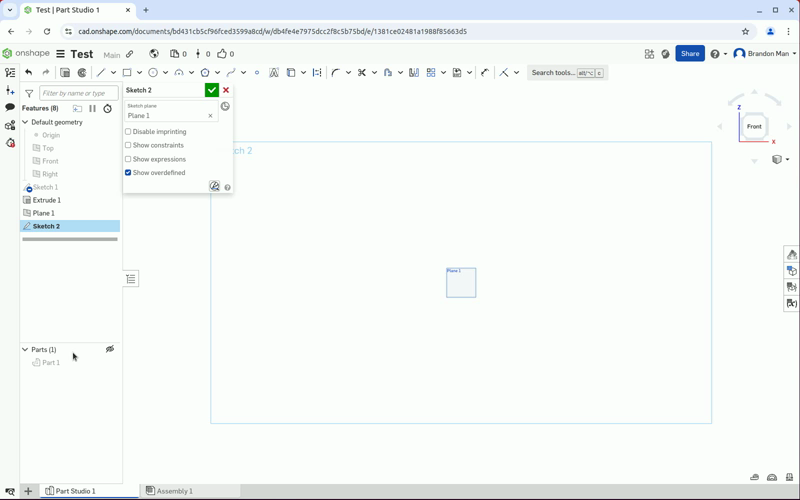
key(c)
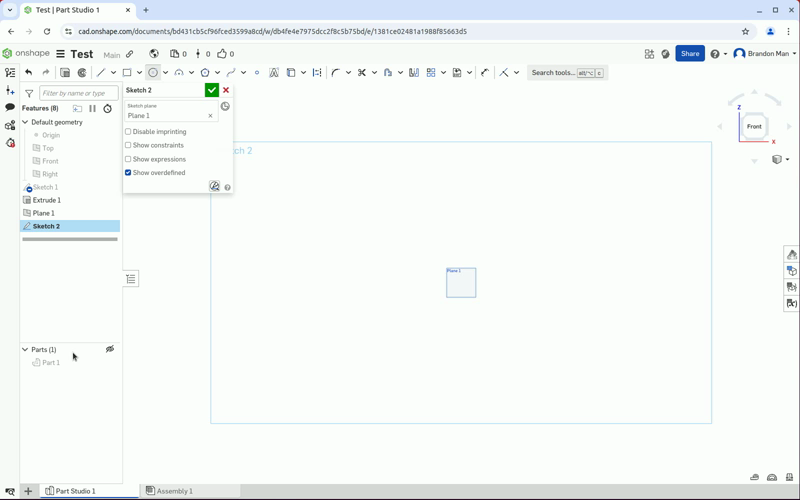
key_down(shift)
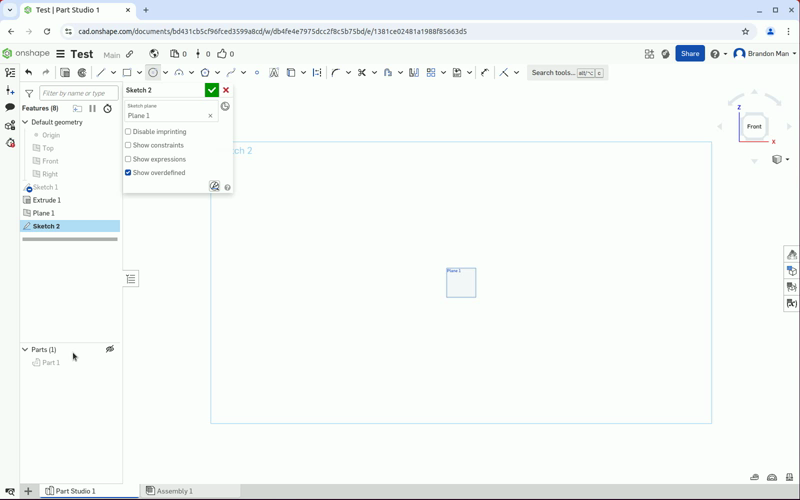
mouse_move(460, 282)
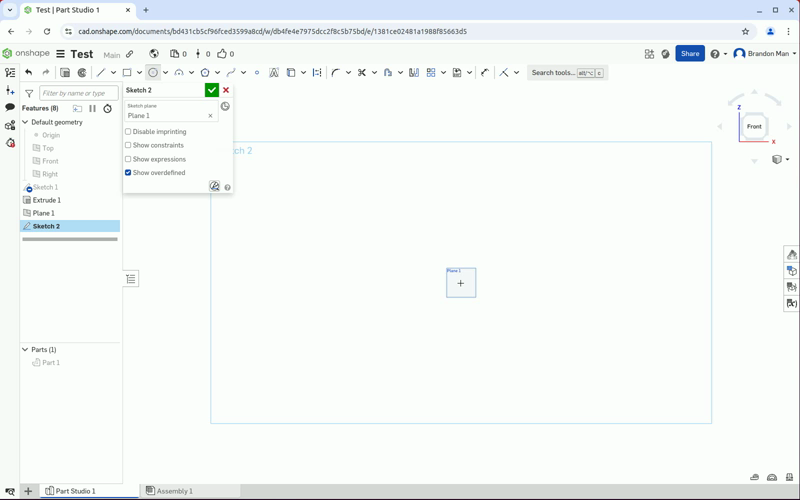
click(460, 282)
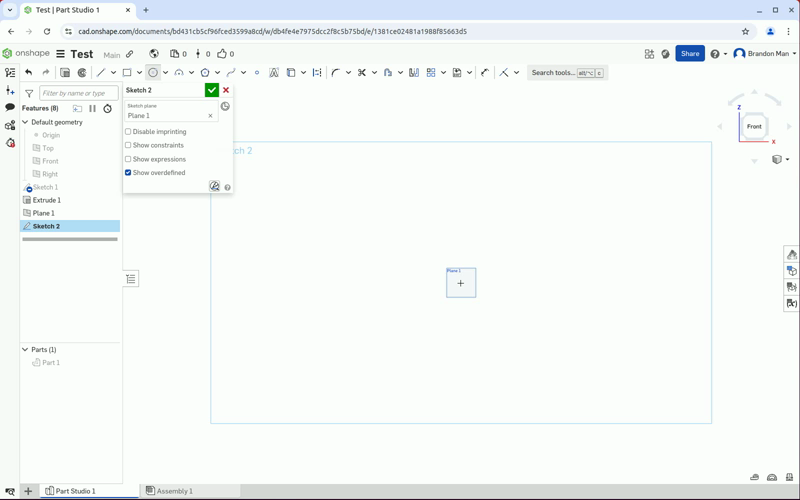
key_up(shift)
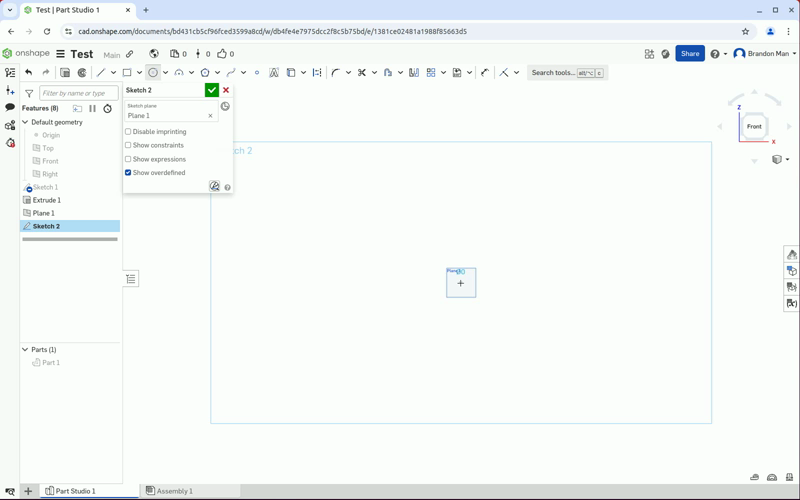
mouse_move(492, 282)
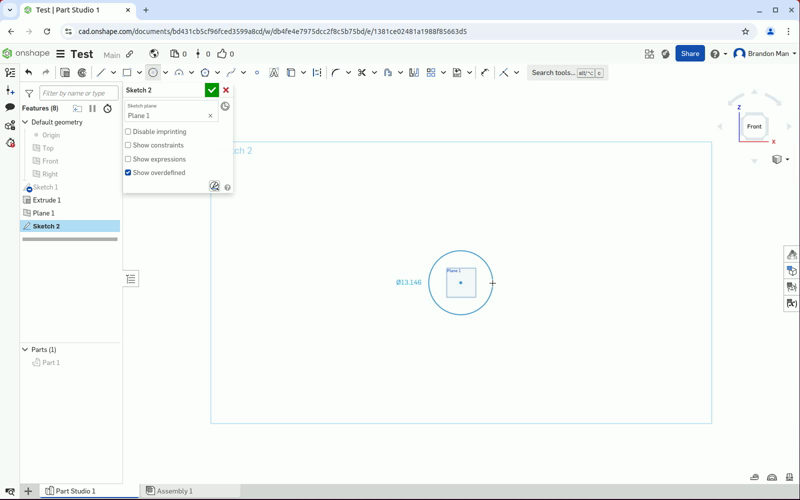
click(492, 282)
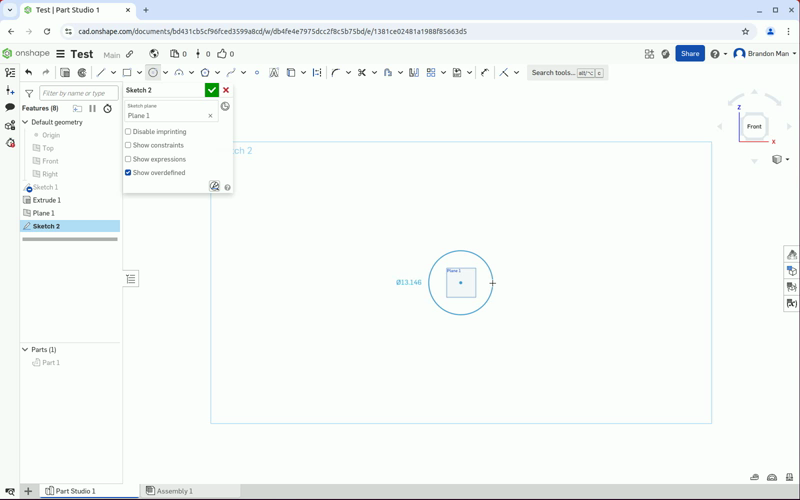
key(esc)
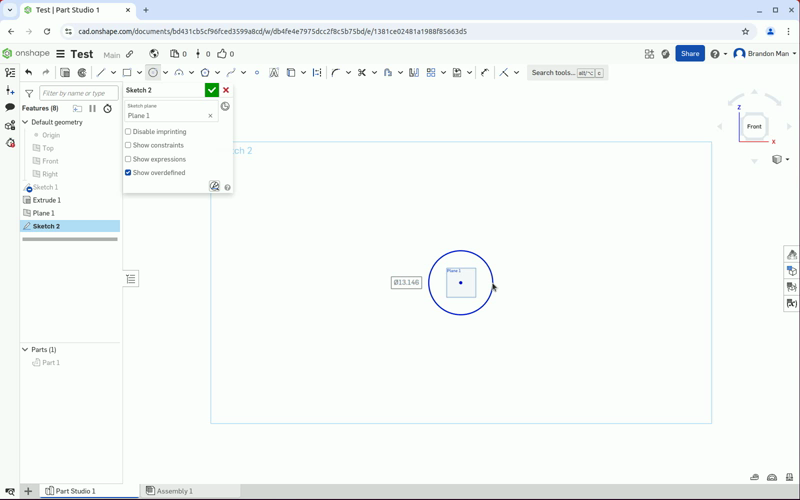
key(c)
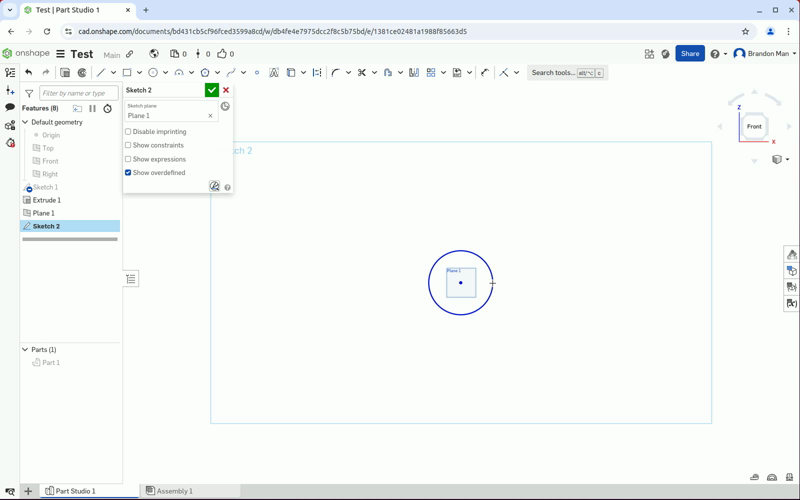
key_down(shift)
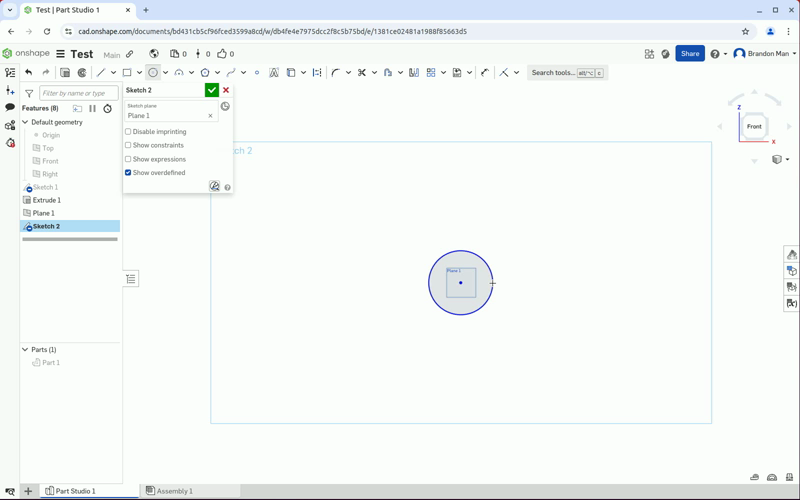
mouse_move(460, 282)
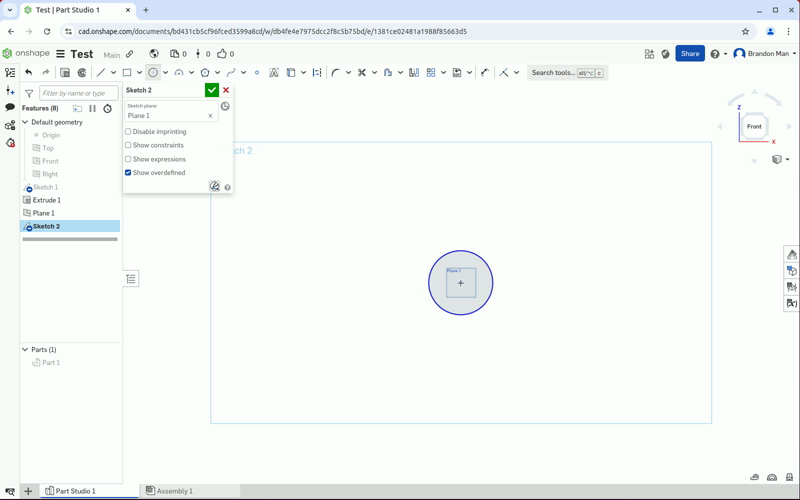
click(460, 282)
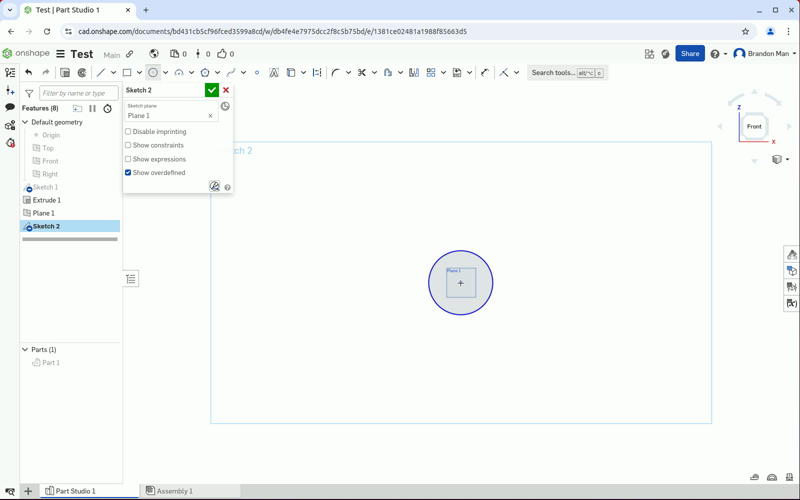
key_up(shift)
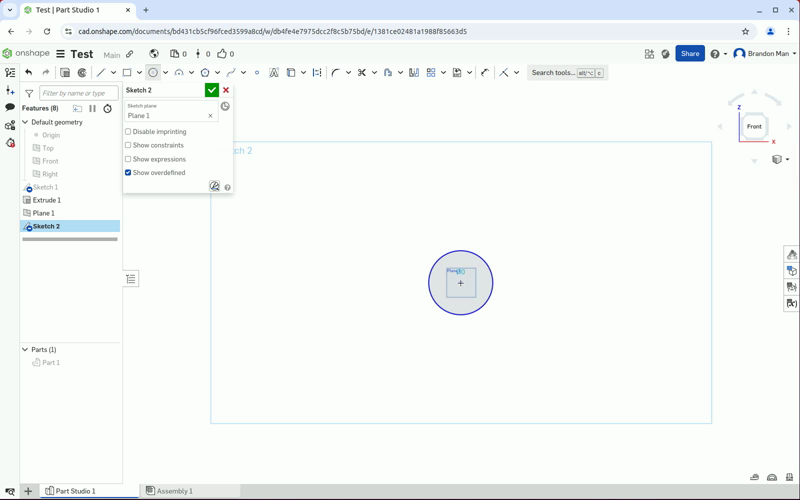
mouse_move(478, 282)
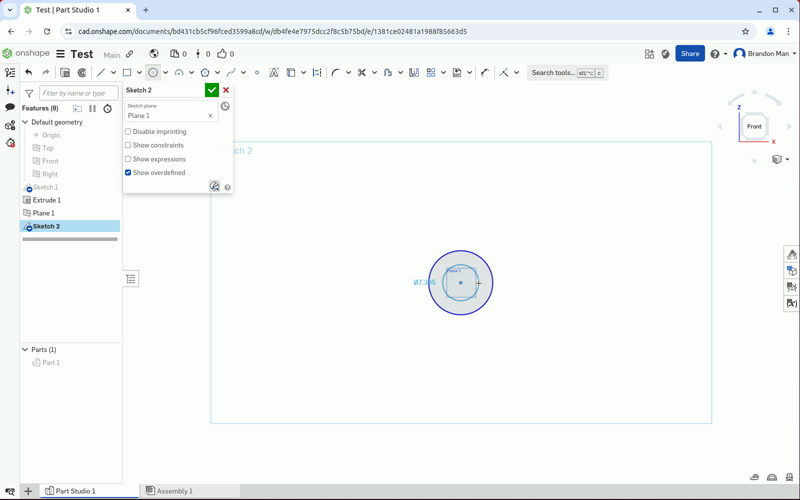
click(478, 282)
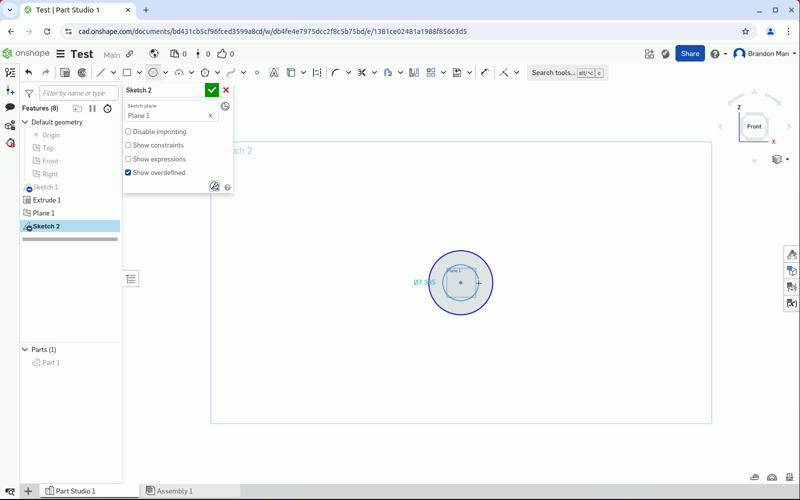
key(esc)
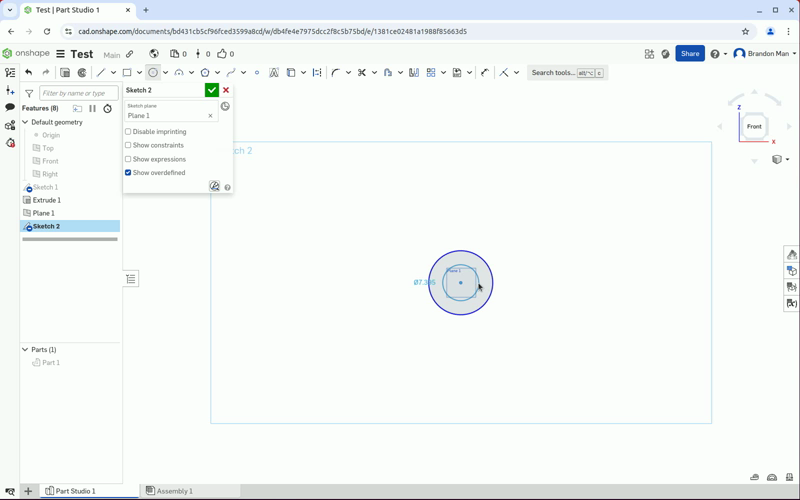
mouse_move(490, 275)
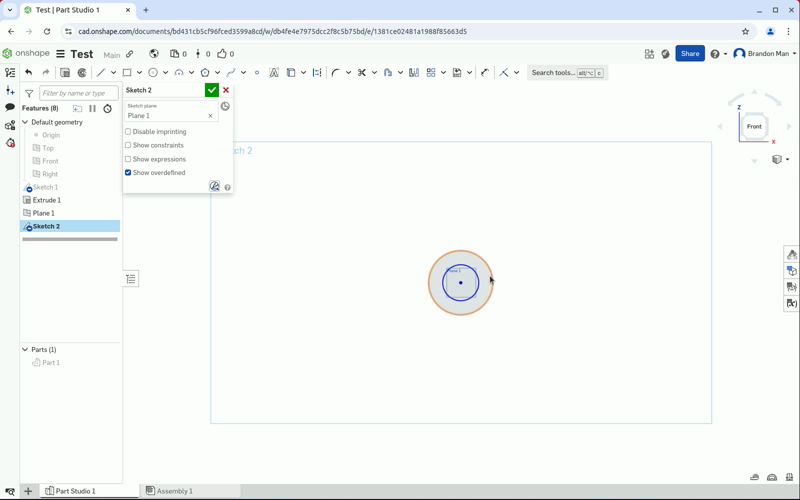
click(490, 275)
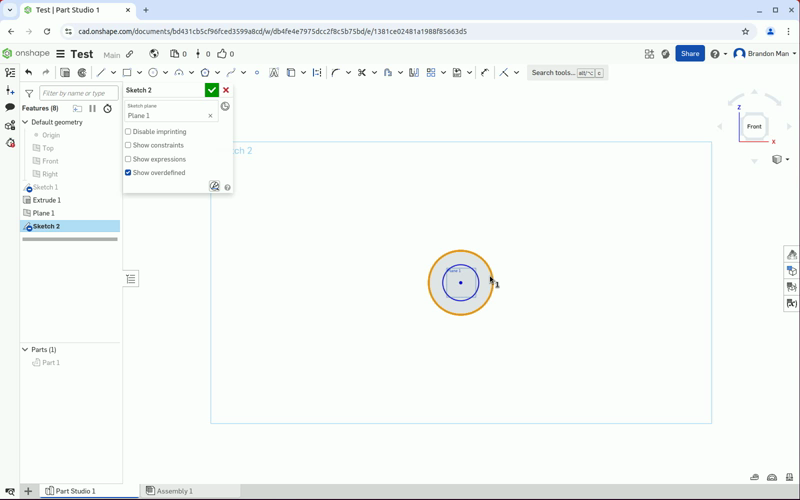
mouse_move(73, 352)
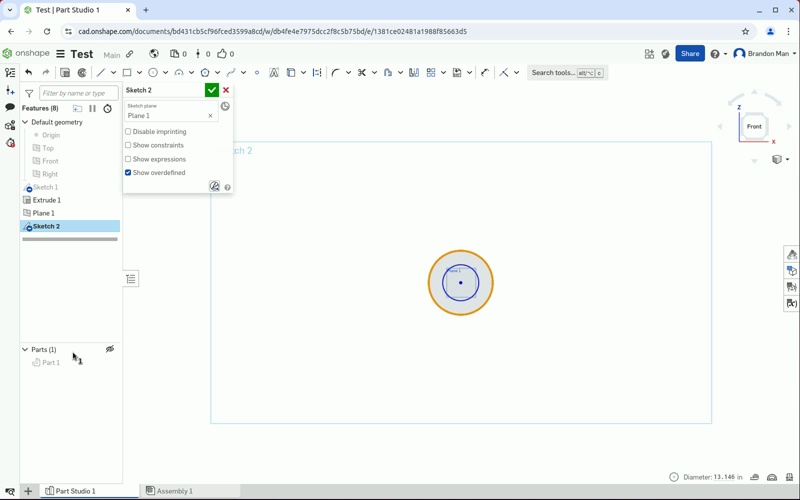
key(shift+y)
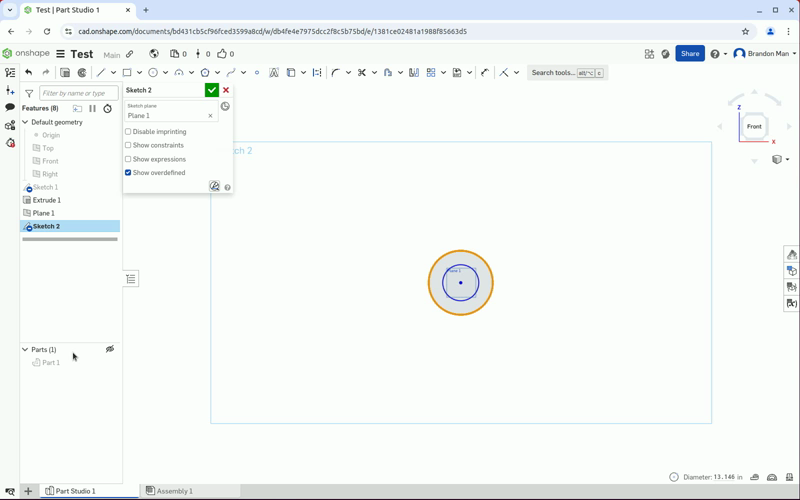
key(shift+e)
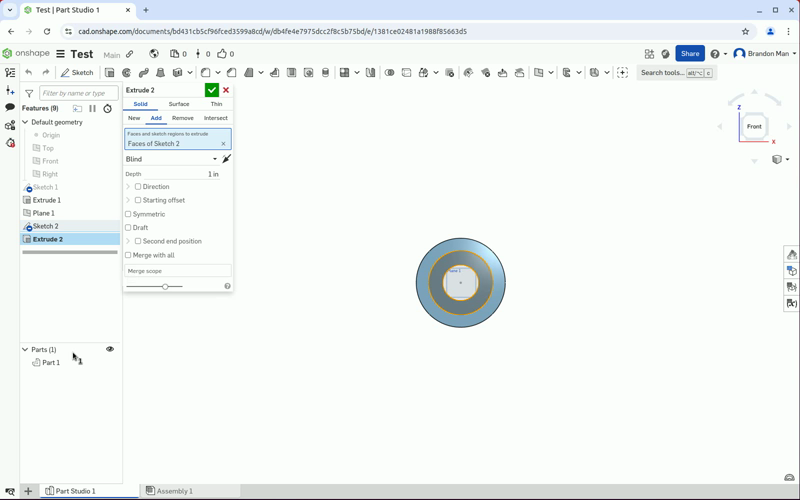
mouse_move(143, 106)
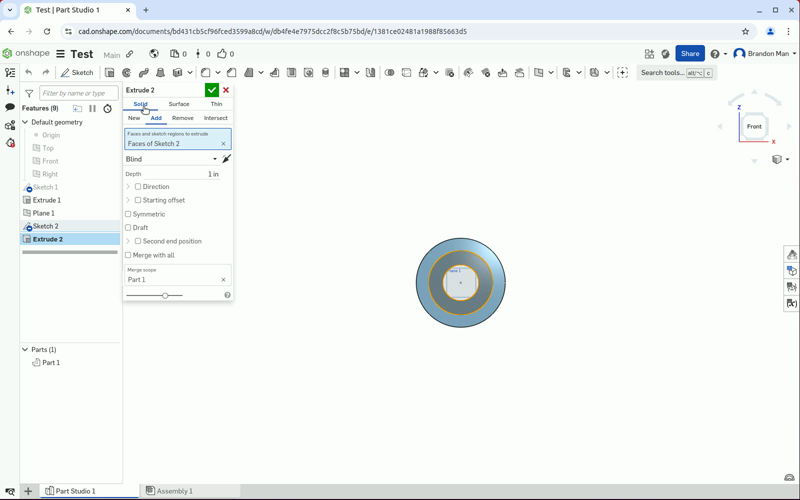
click(143, 106)
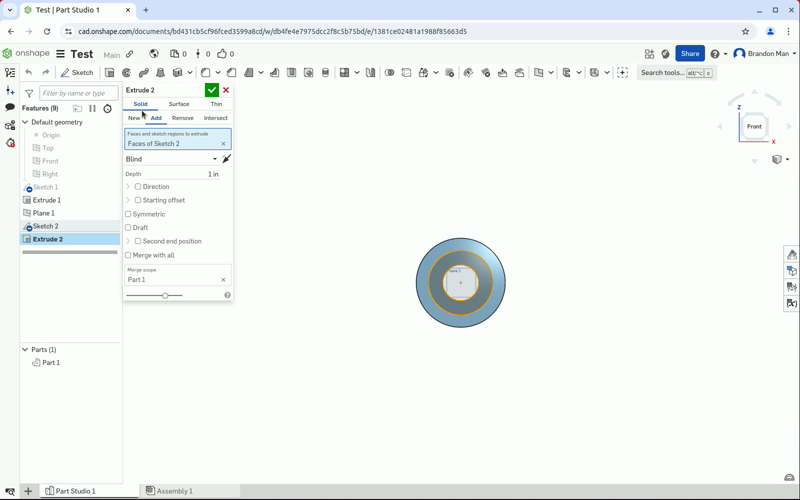
mouse_move(137, 120)
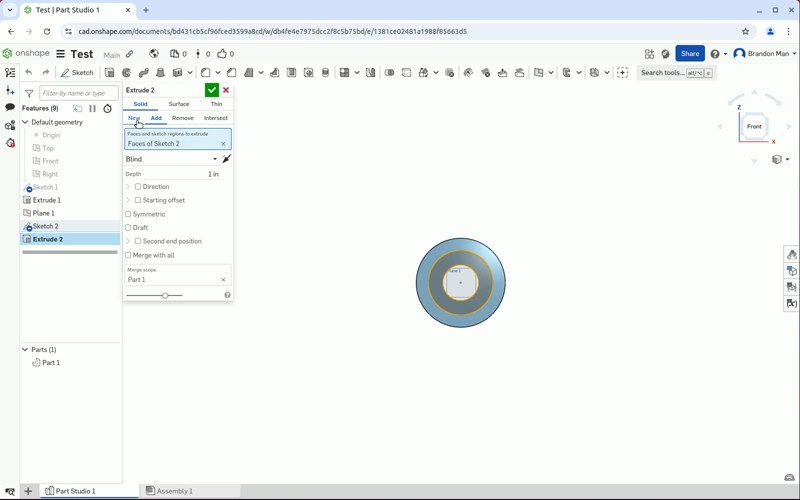
click(137, 120)
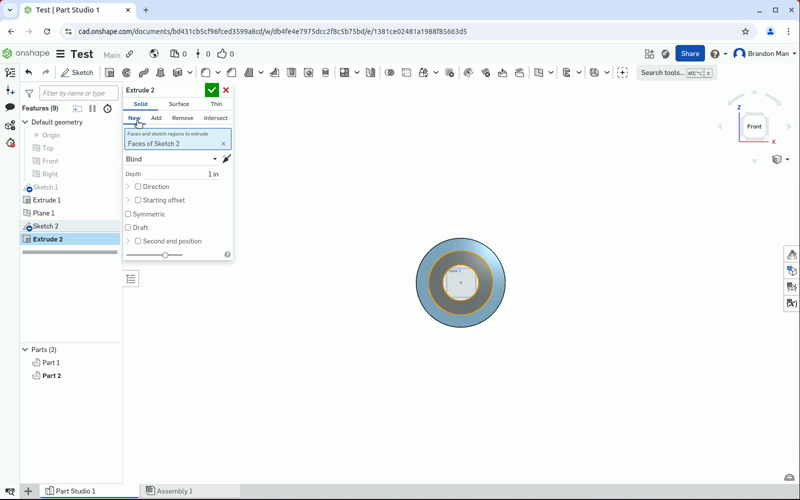
key(tab, 4)
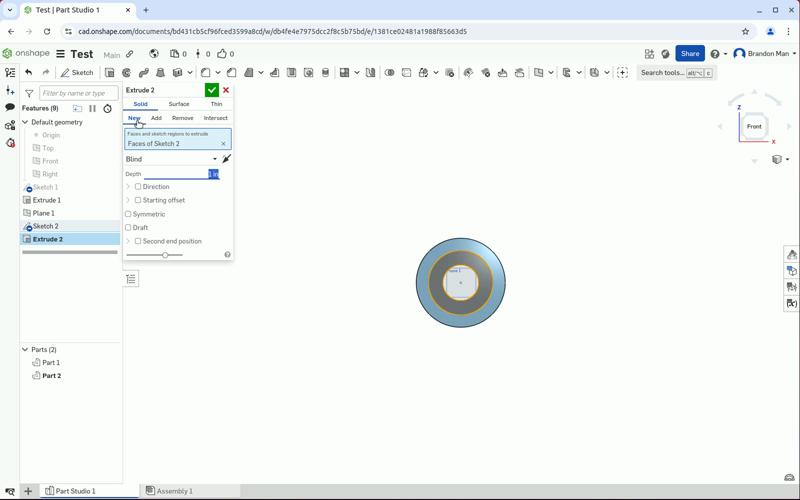
text(1.204)
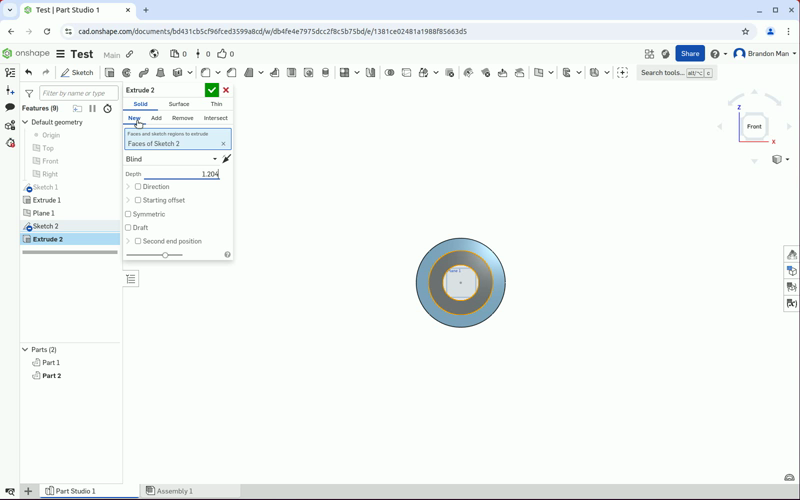
key(enter)
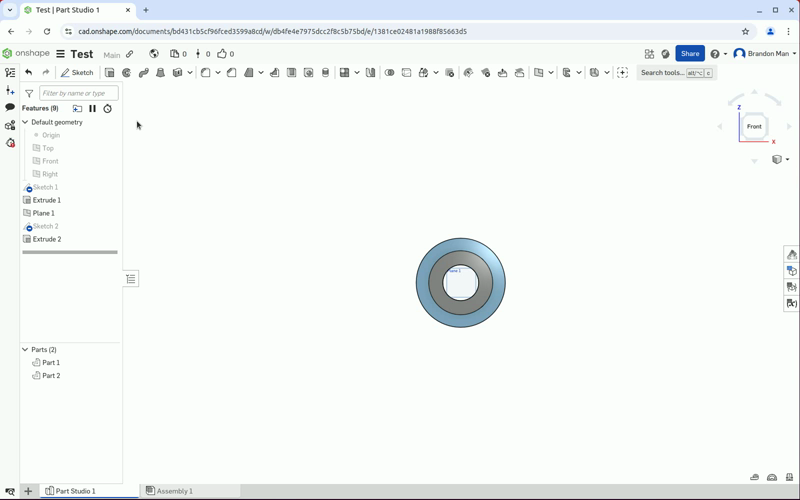
key(shift+h)
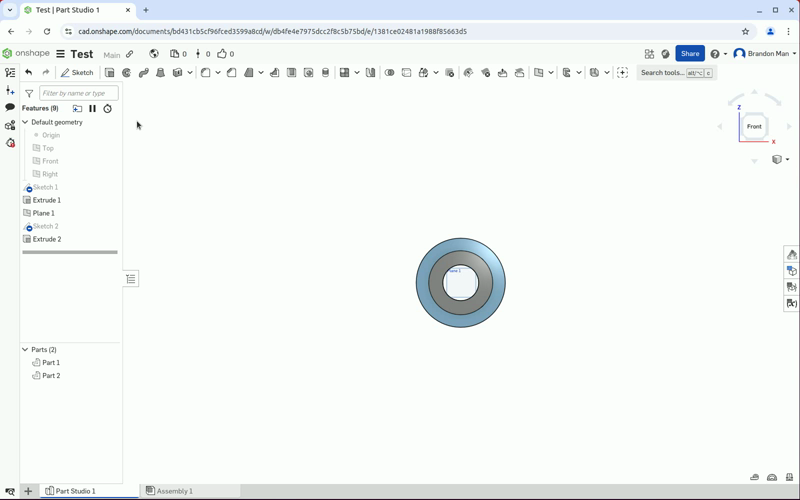
key(shift+h)
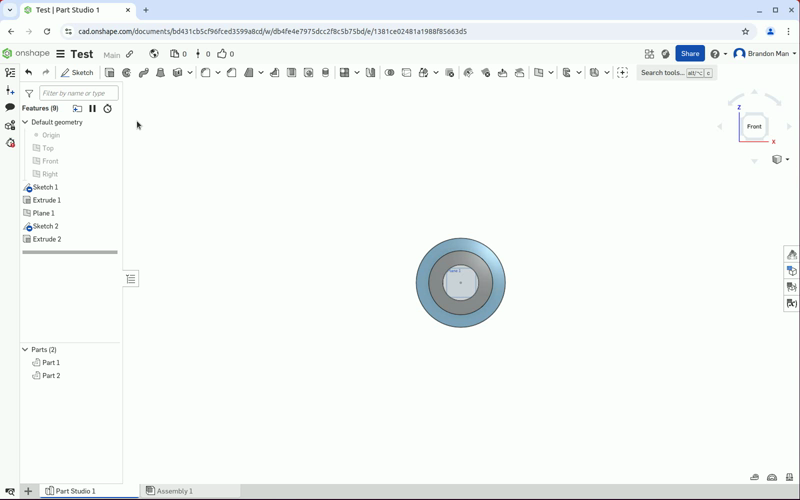
key(shift+7)
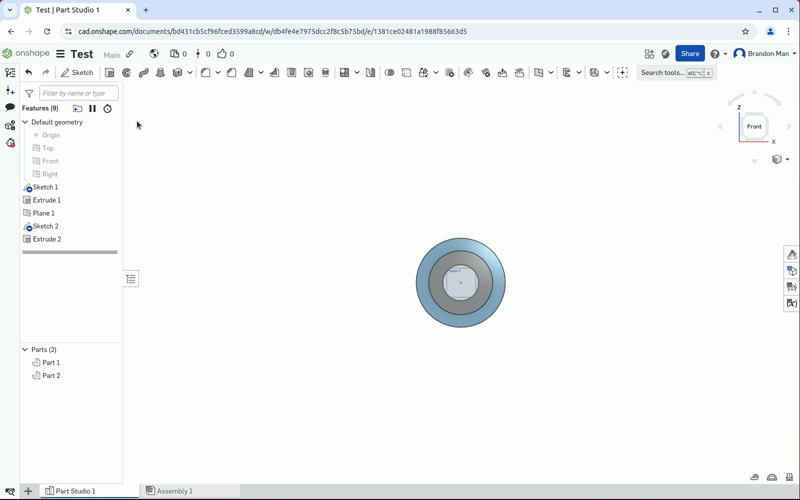
key(left, 2)
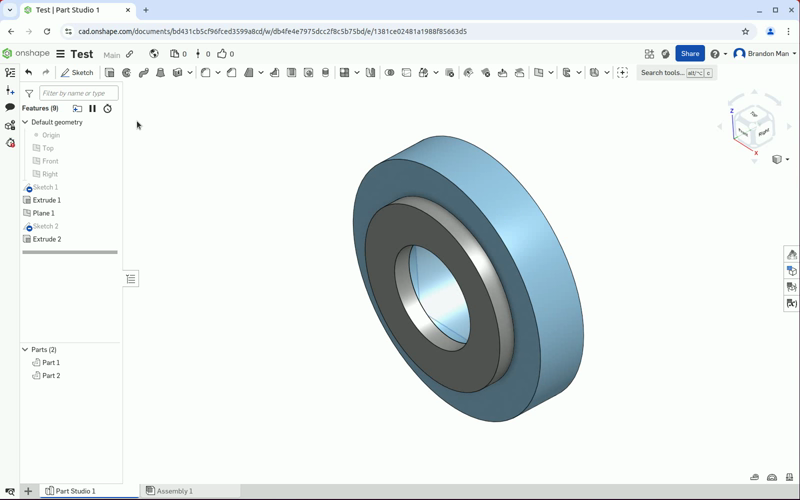
key(down, 2)
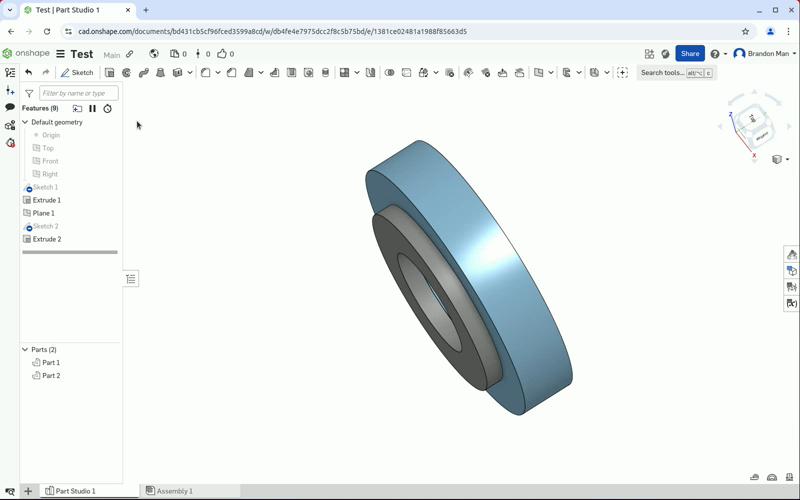
key(up, 2)
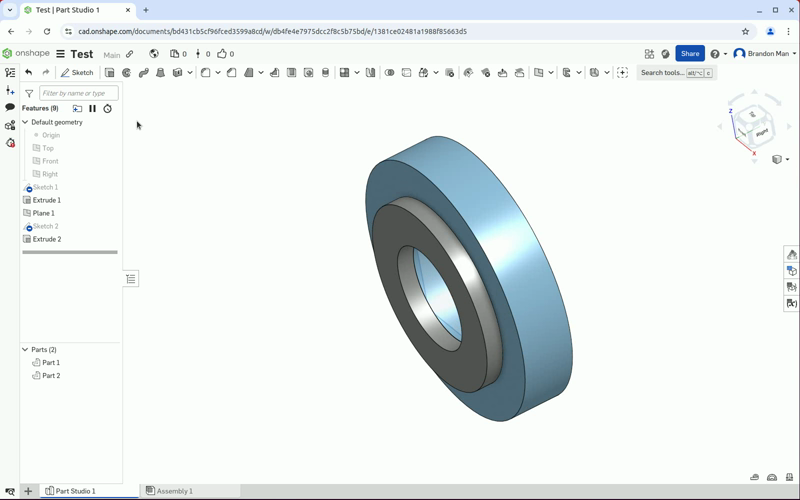
key(right, 2)
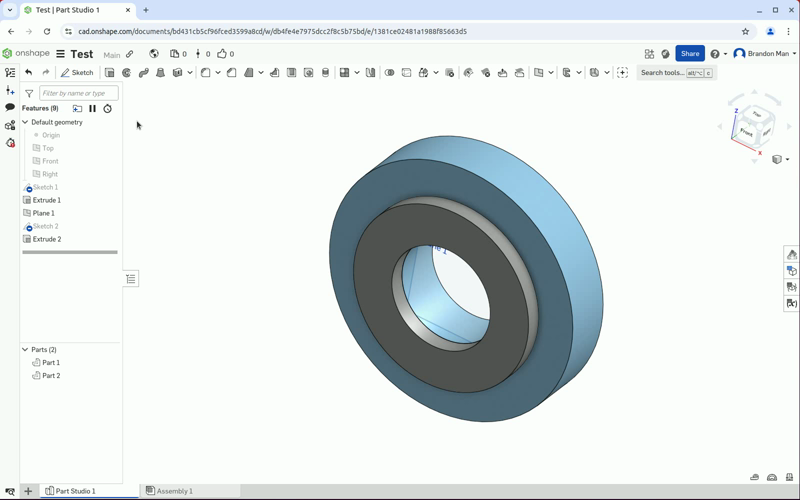
mouse_move(73, 189)
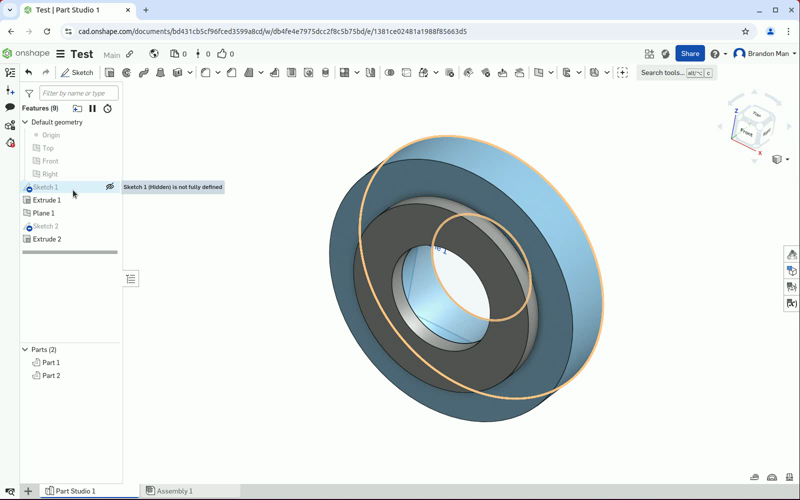
click(73, 189)